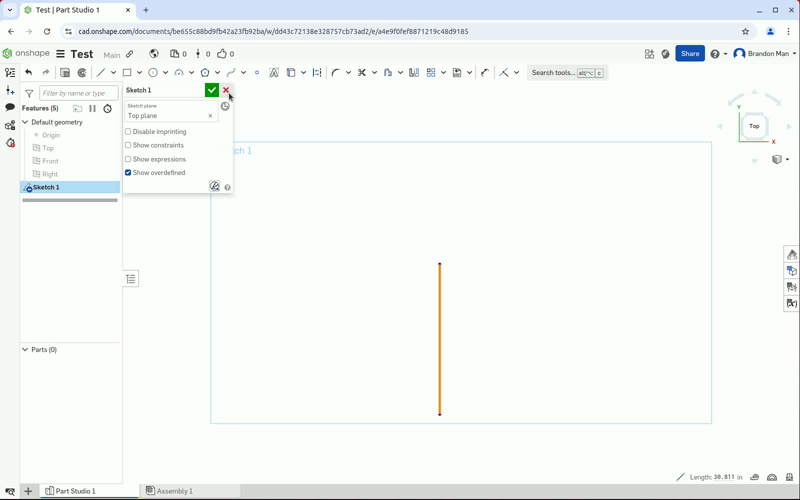
key(shift+h)
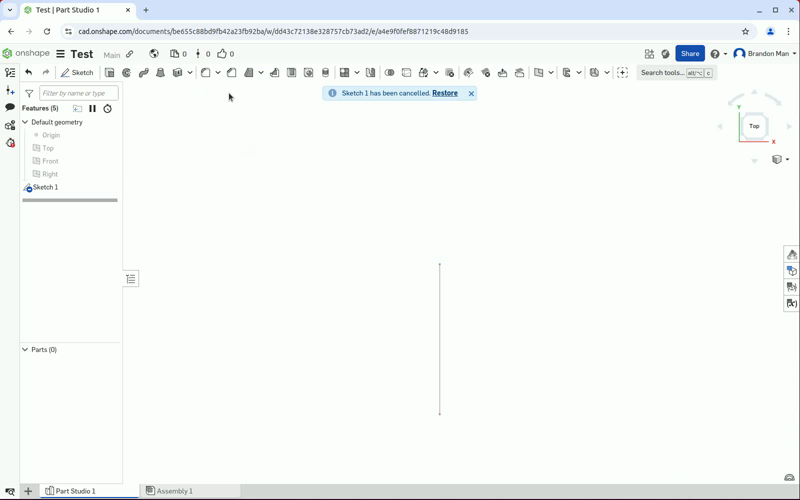
key(shift+s)
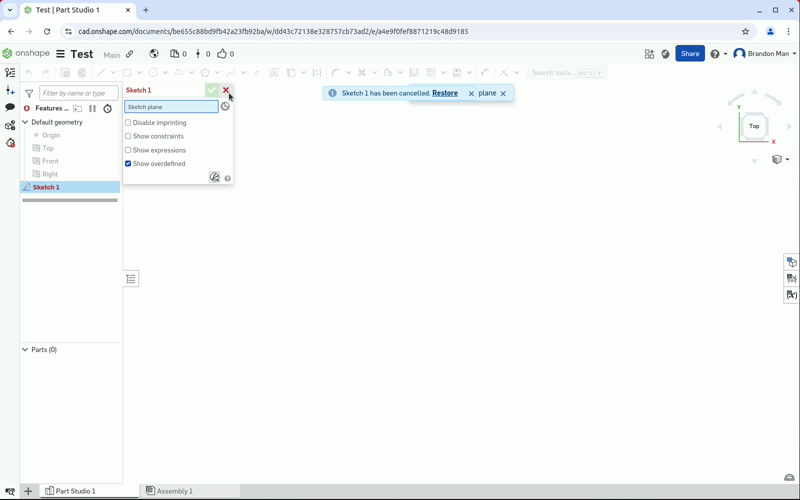
mouse_move(73, 150)
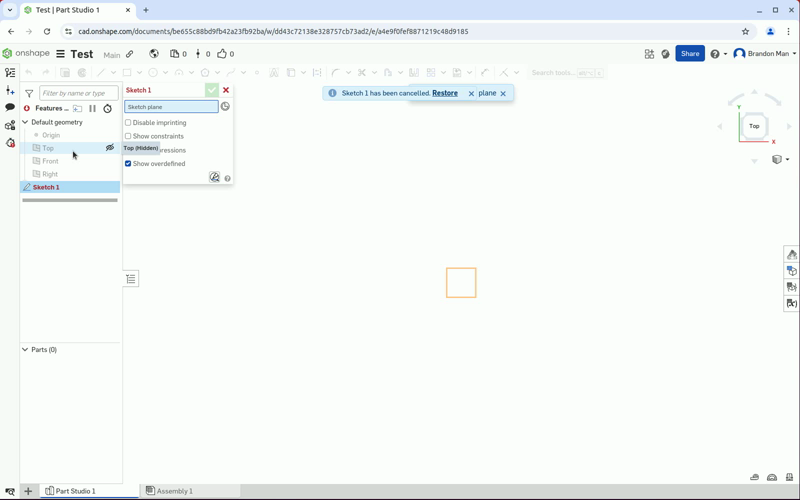
click(73, 150)
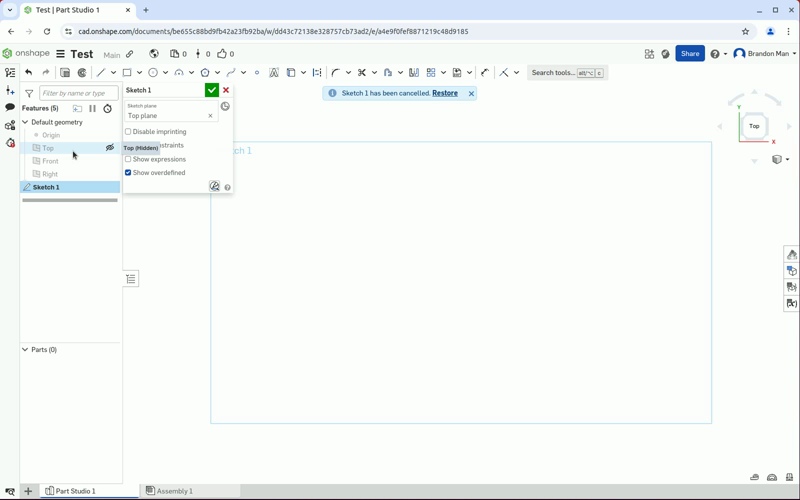
mouse_move(73, 352)
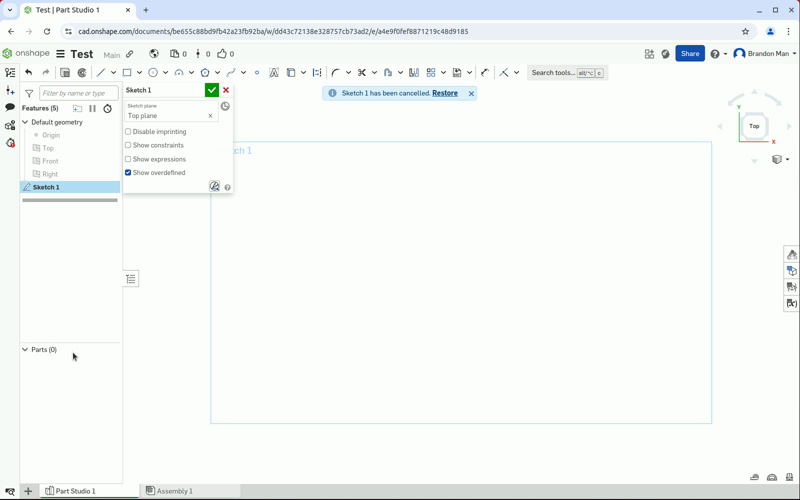
key(y)
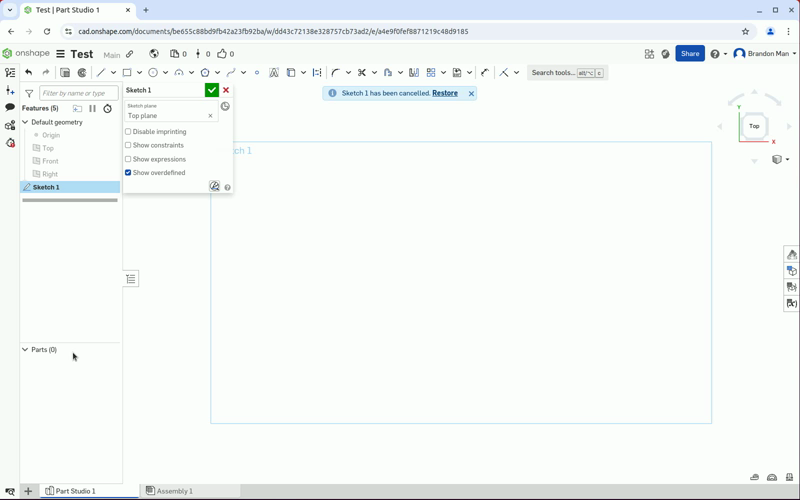
key(l)
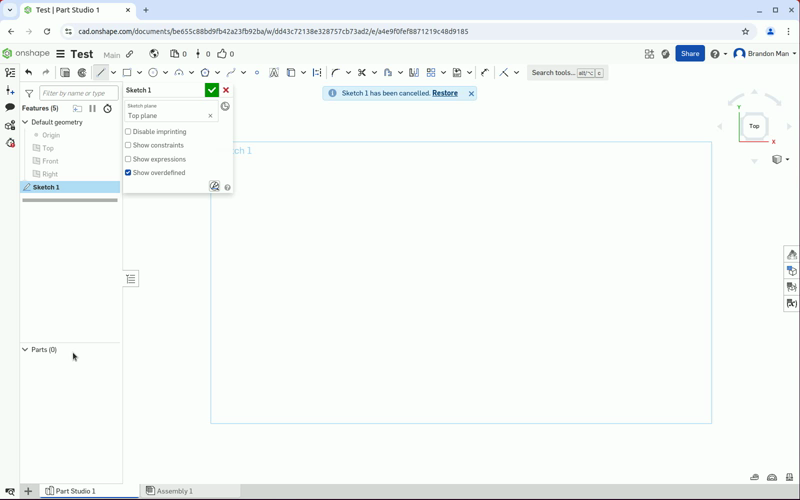
key_down(shift)
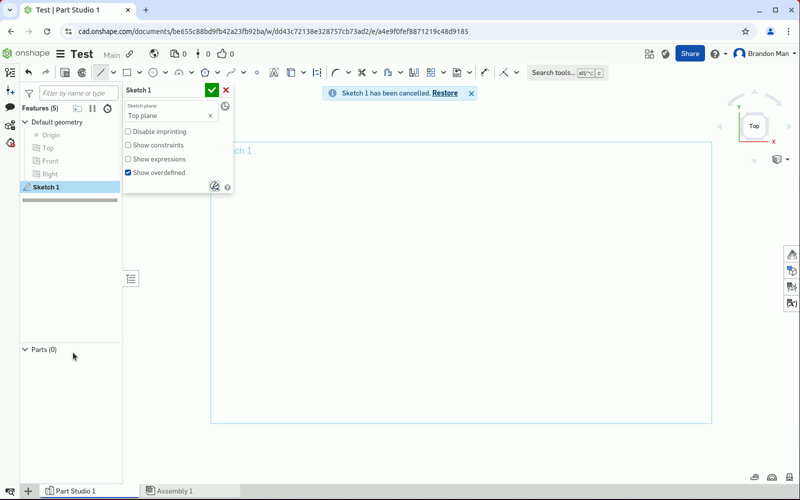
mouse_move(460, 395)
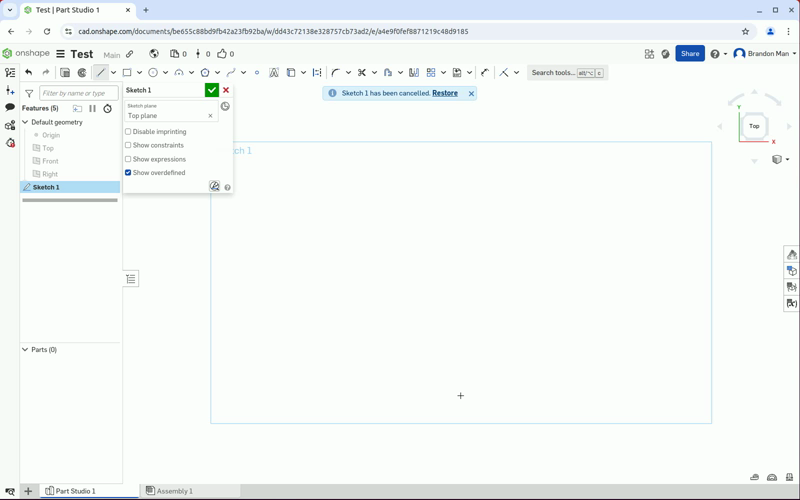
click(460, 395)
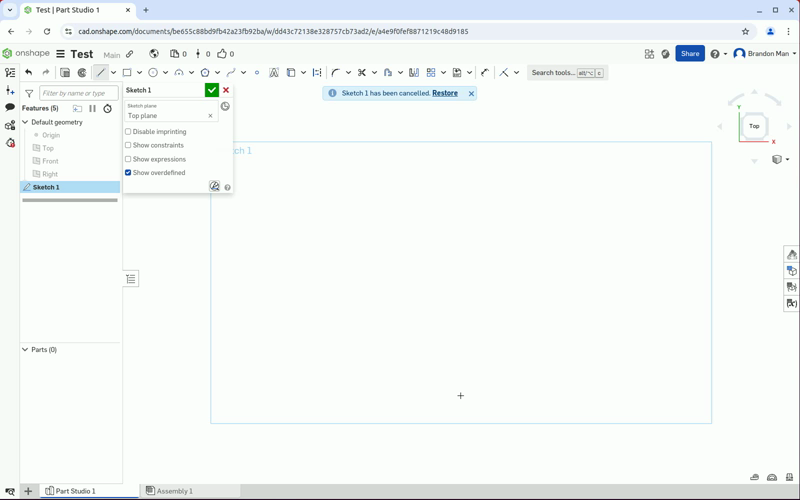
key_up(shift)
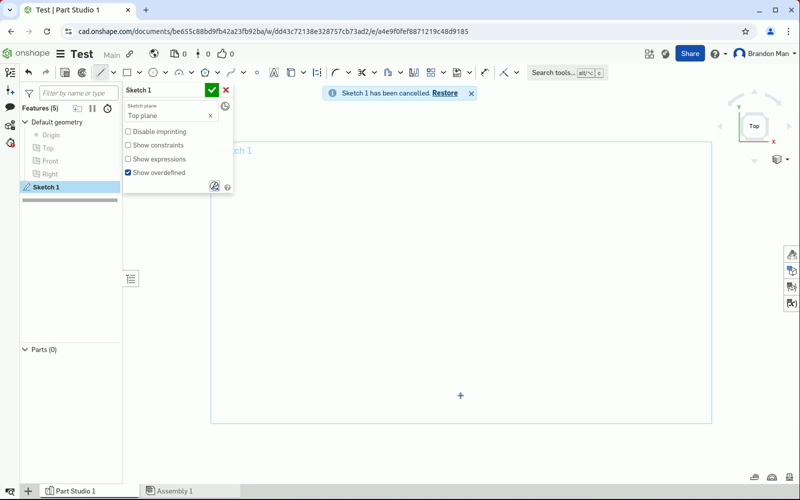
key_down(shift)
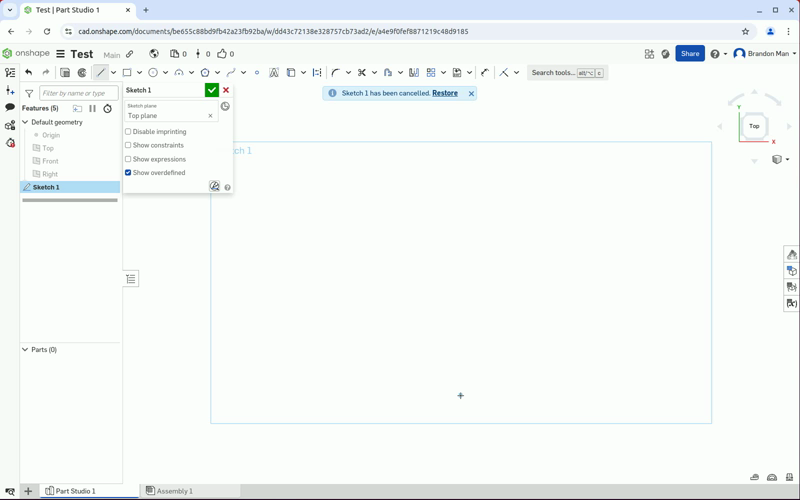
mouse_move(490, 395)
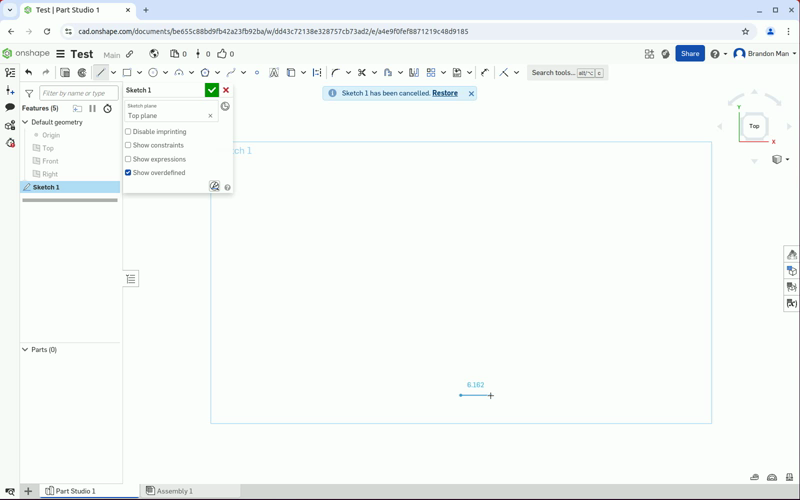
mouse_move(517, 395)
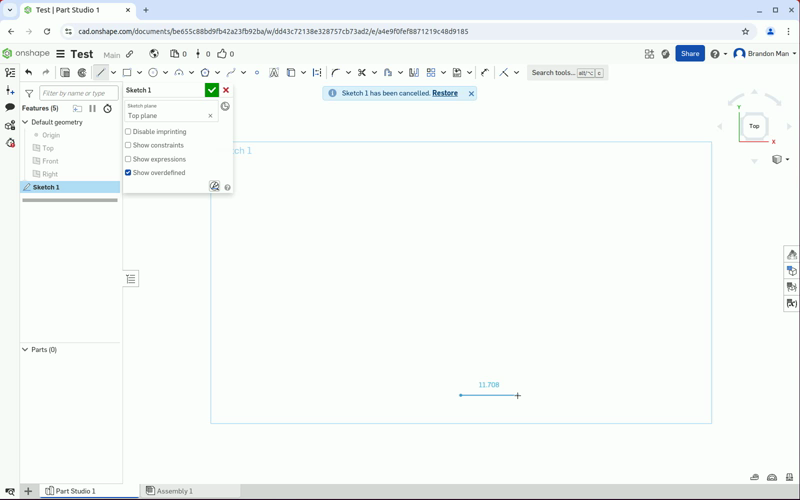
click(517, 395)
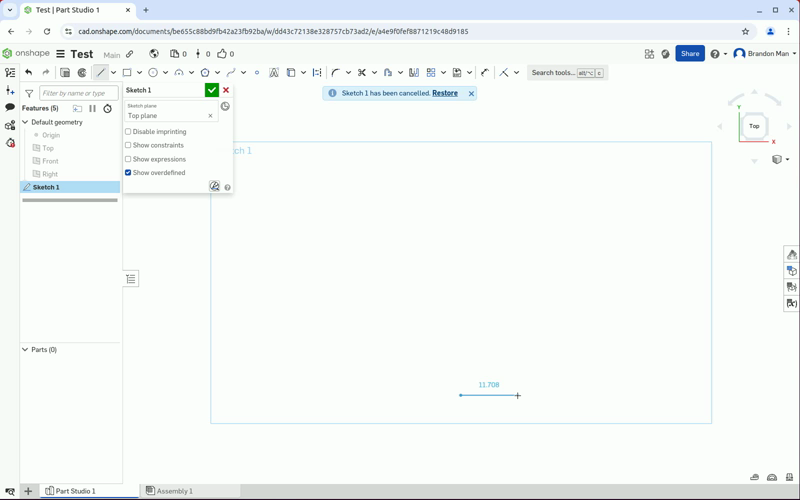
key_up(shift)
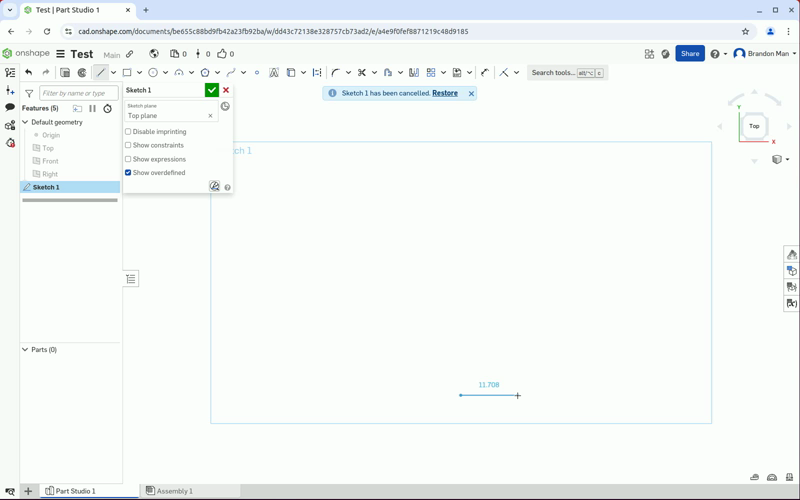
key_down(shift)
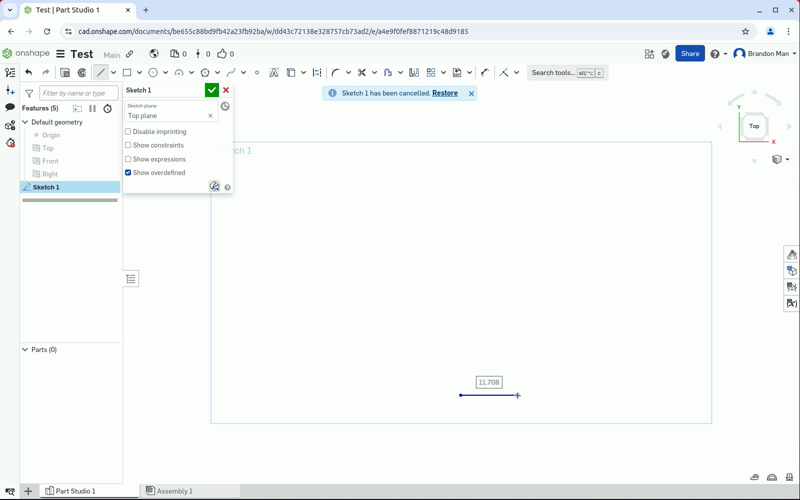
mouse_move(547, 395)
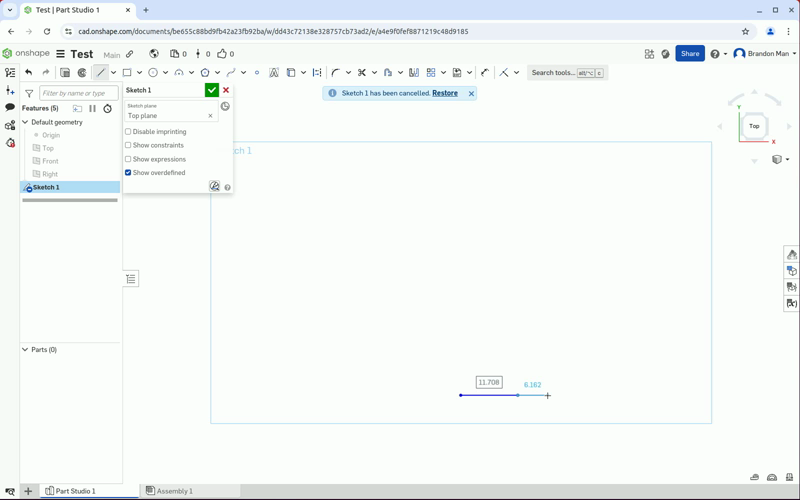
mouse_move(517, 338)
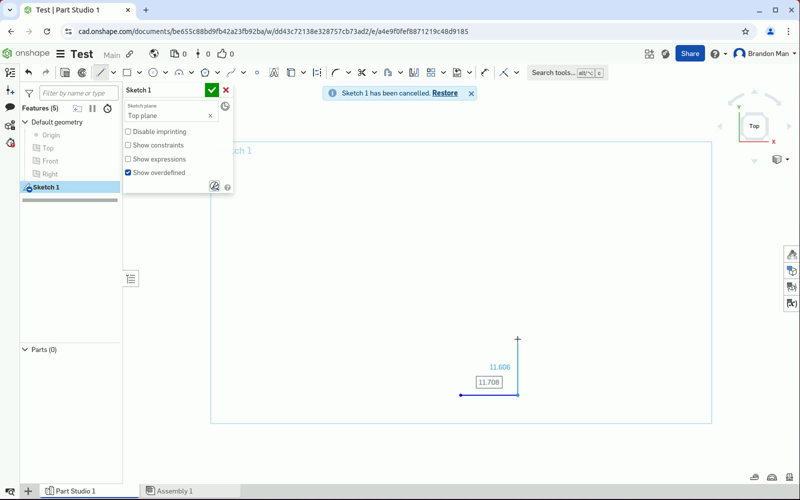
click(517, 338)
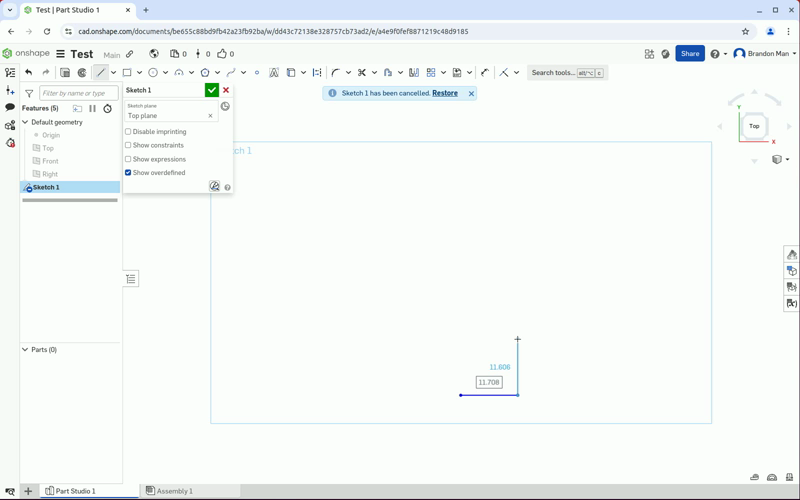
key_up(shift)
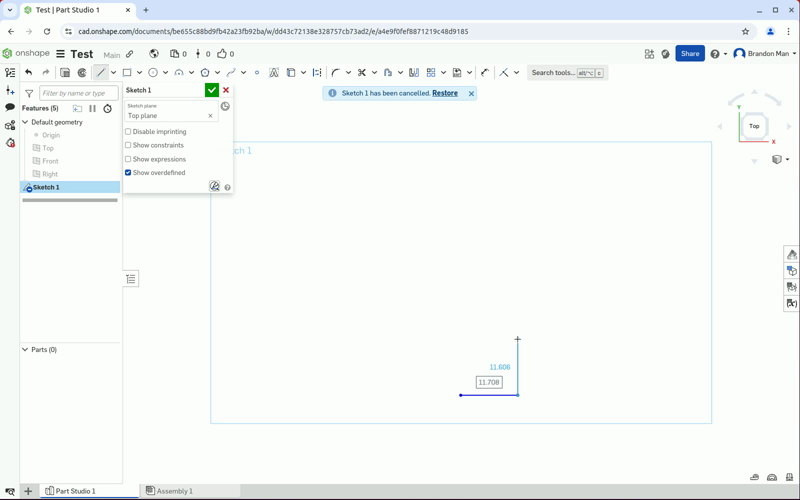
key_down(shift)
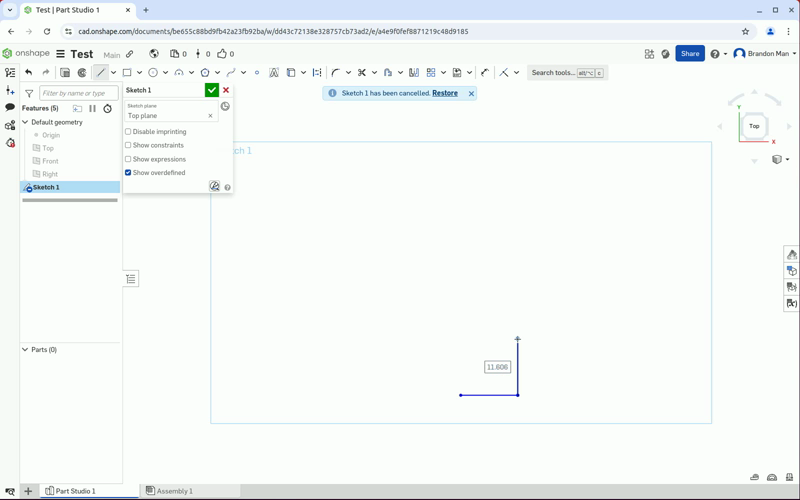
mouse_move(547, 338)
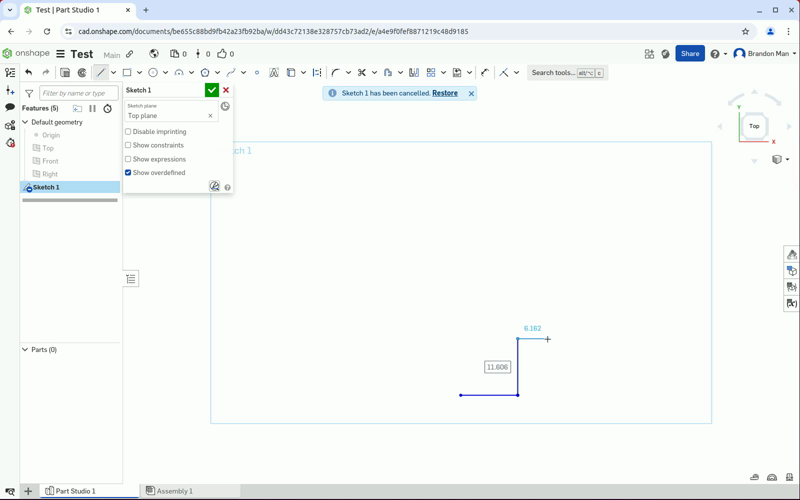
mouse_move(573, 338)
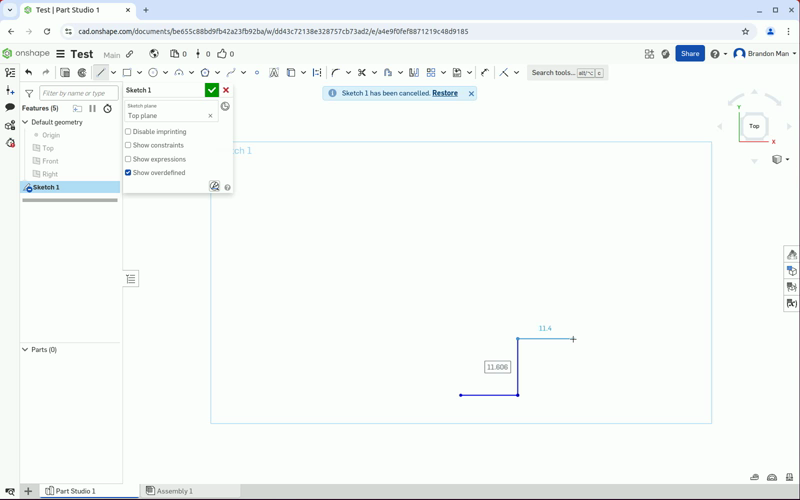
click(573, 338)
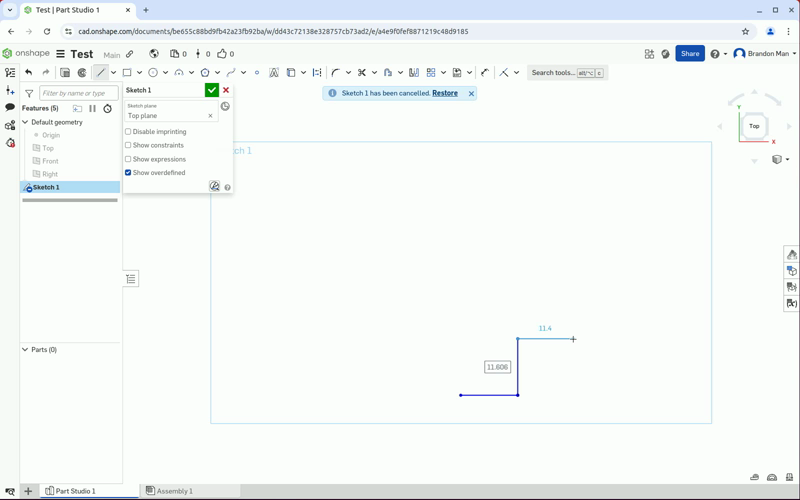
key_up(shift)
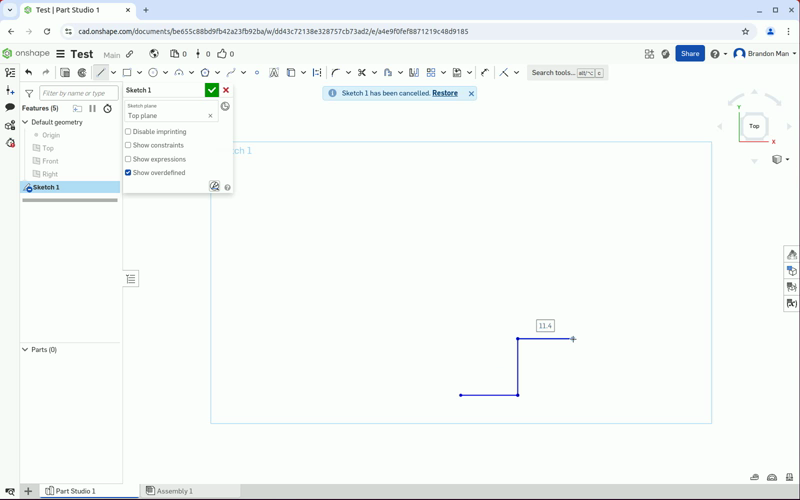
key_down(shift)
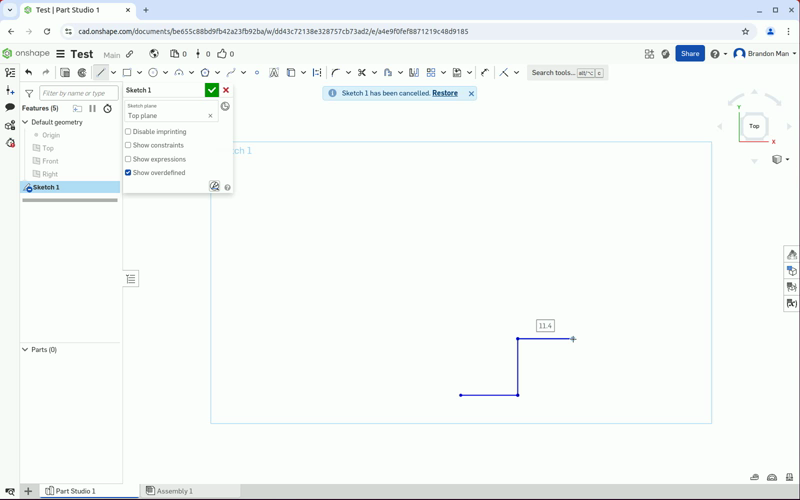
mouse_move(589, 338)
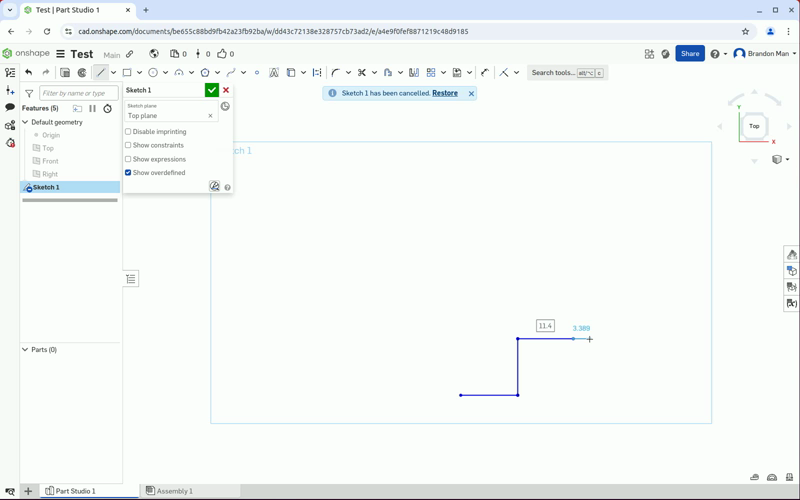
mouse_move(573, 282)
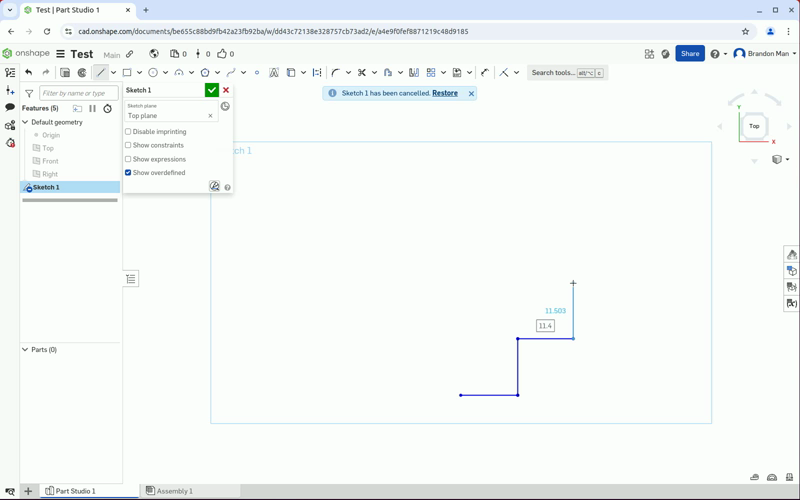
click(573, 282)
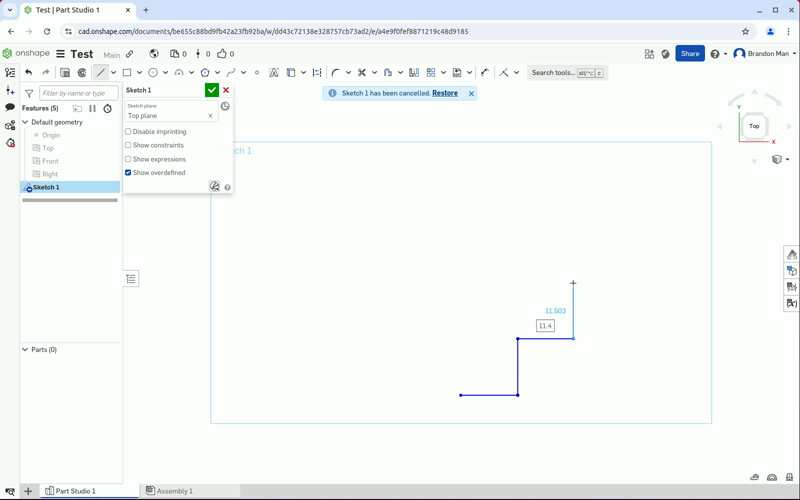
key_up(shift)
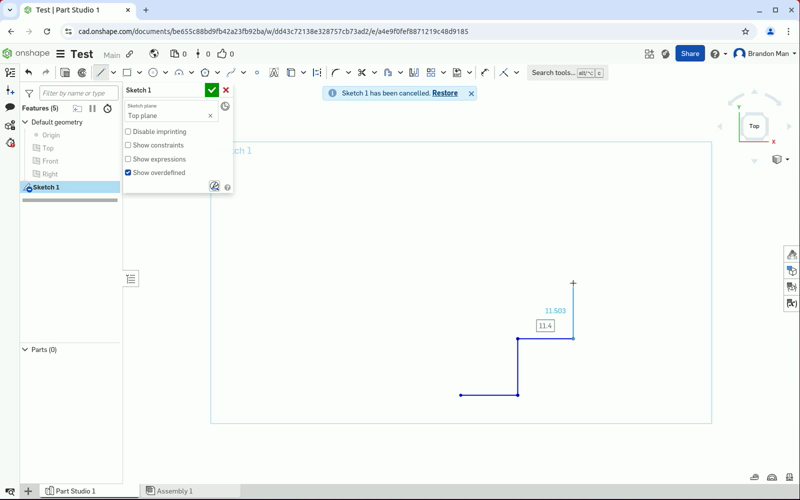
key_down(shift)
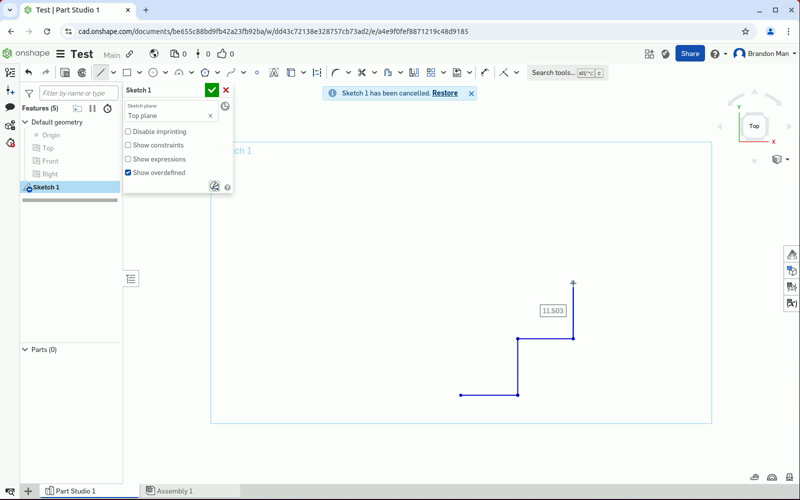
mouse_move(460, 282)
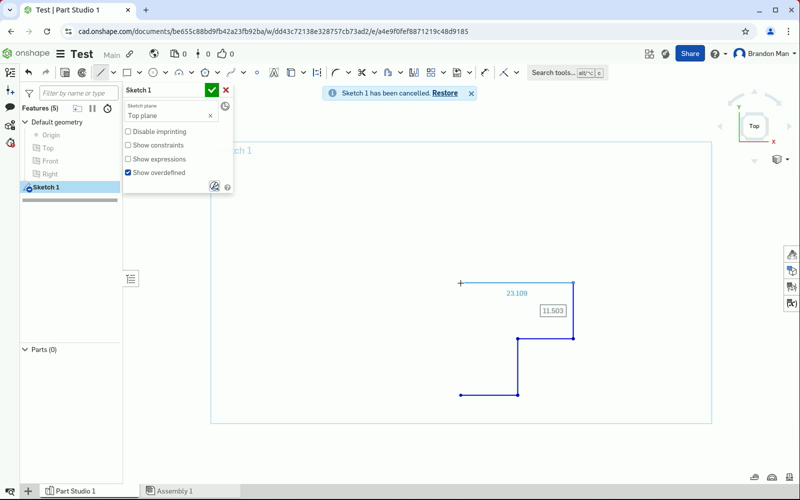
click(460, 282)
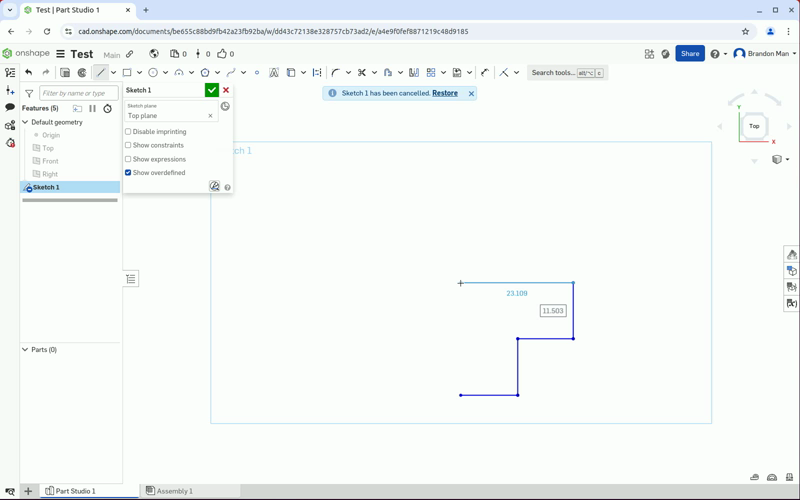
key_up(shift)
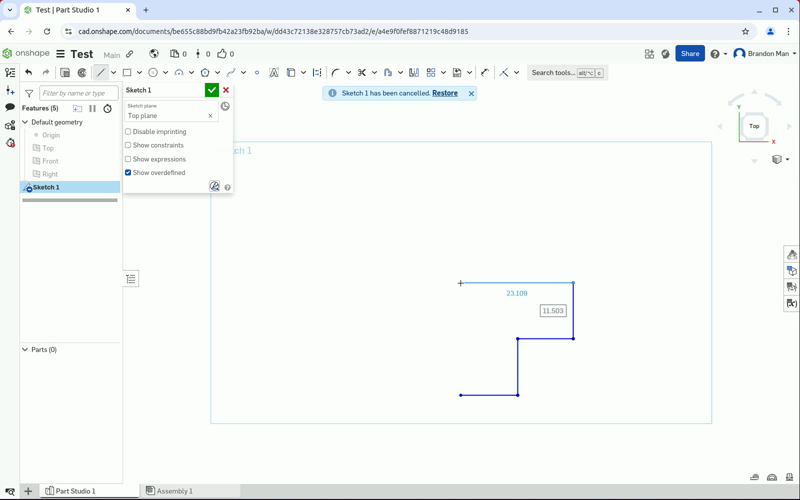
key_down(shift)
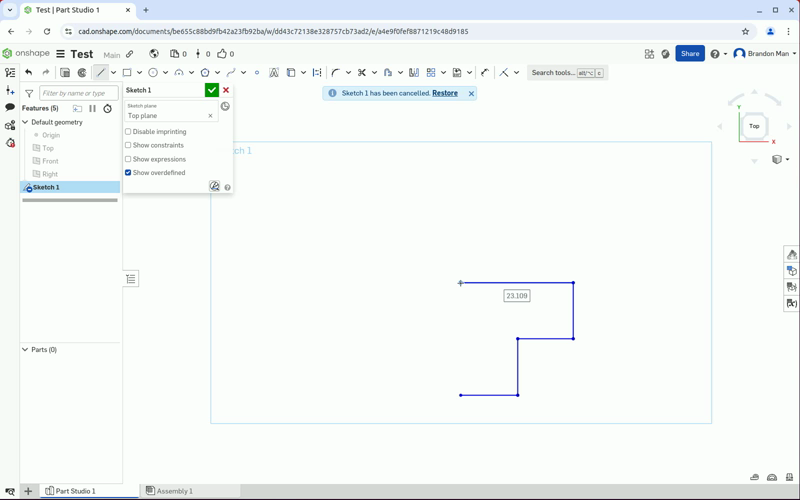
mouse_move(490, 282)
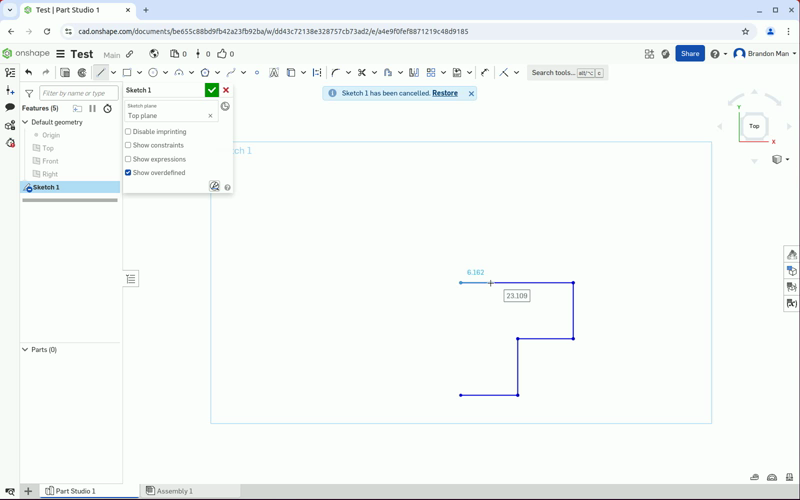
mouse_move(460, 338)
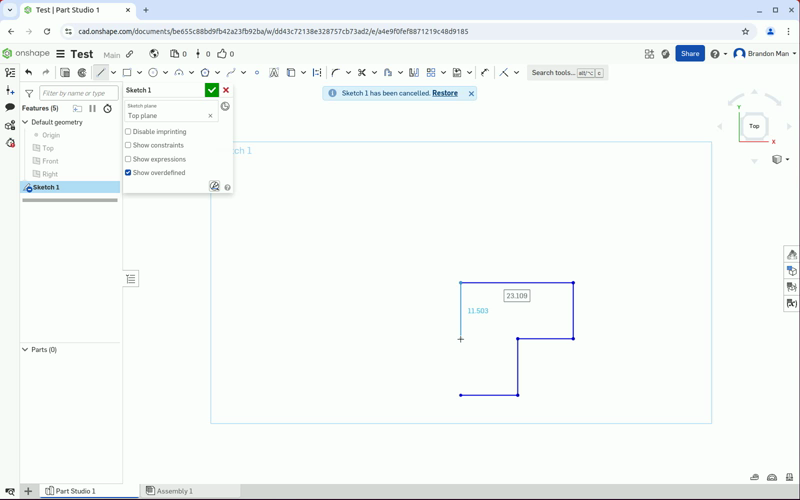
click(460, 338)
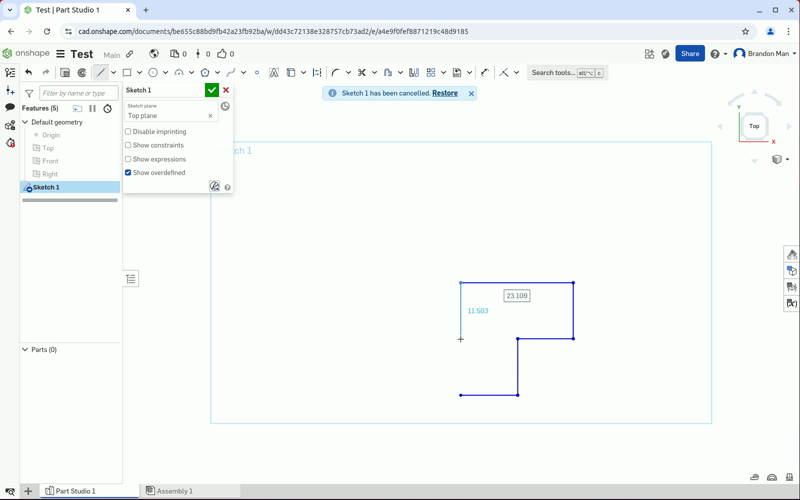
key_up(shift)
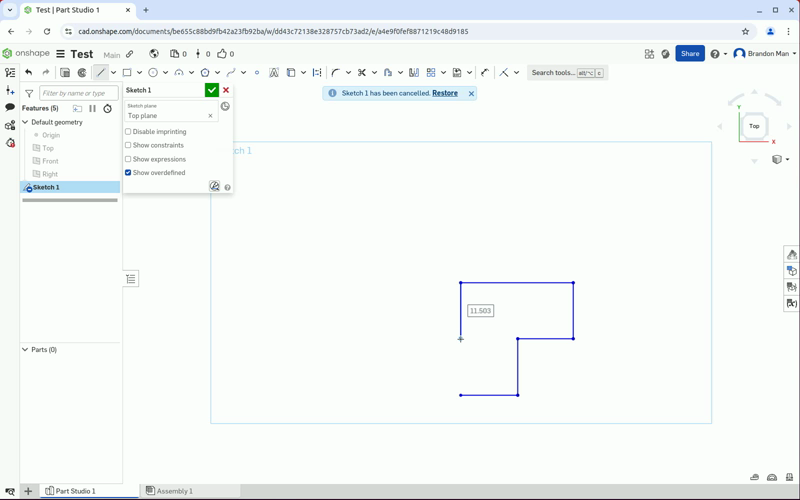
mouse_move(490, 338)
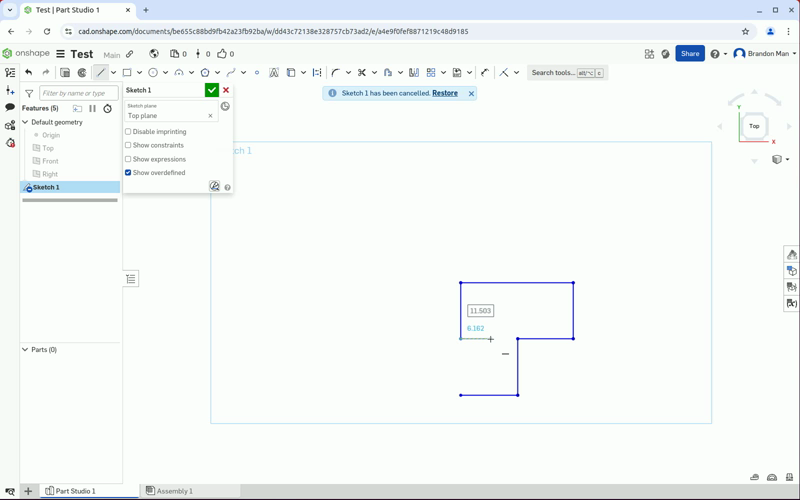
key_down(shift)
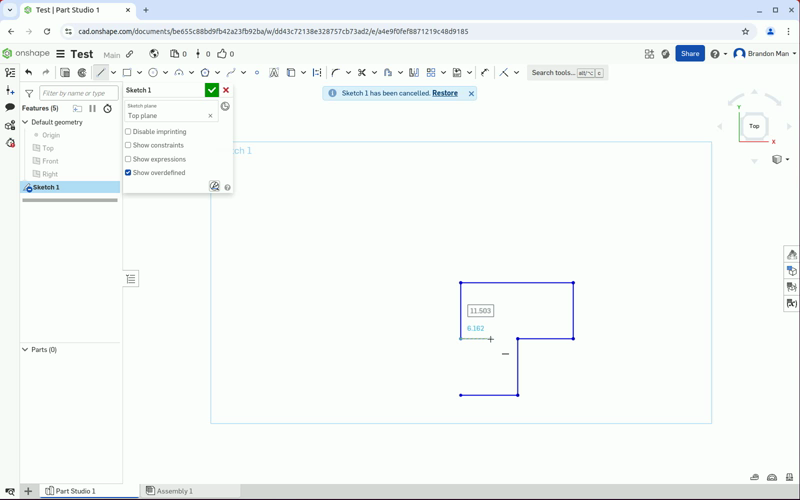
mouse_move(460, 395)
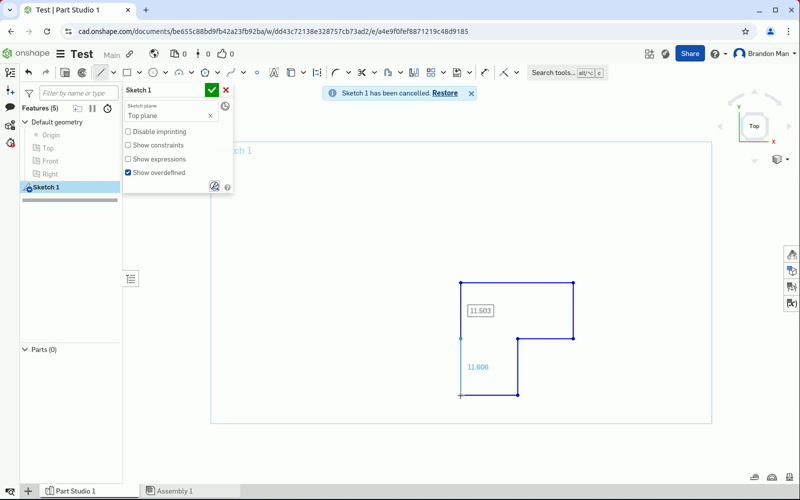
key_up(shift)
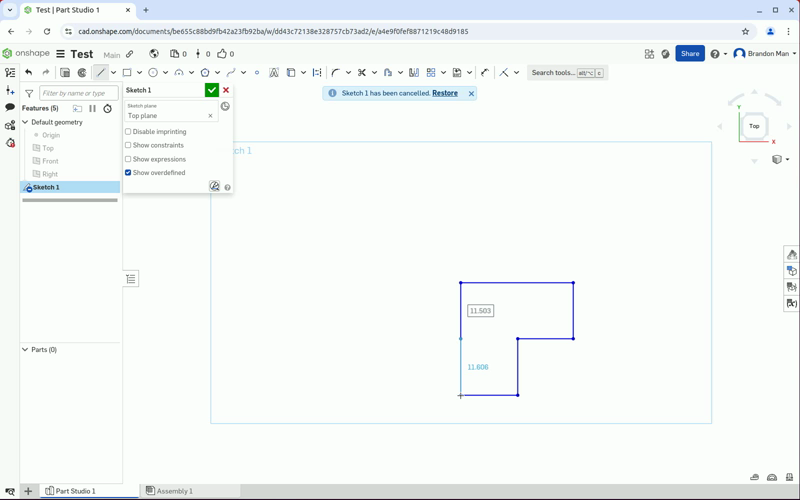
click(460, 395)
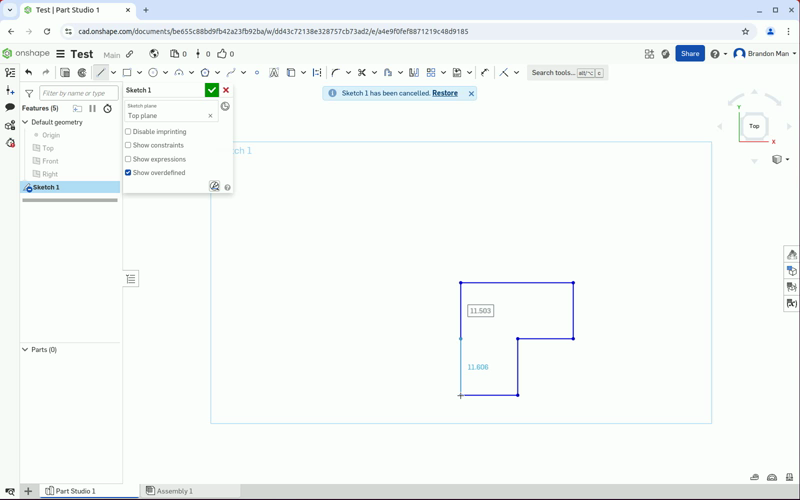
key(esc)
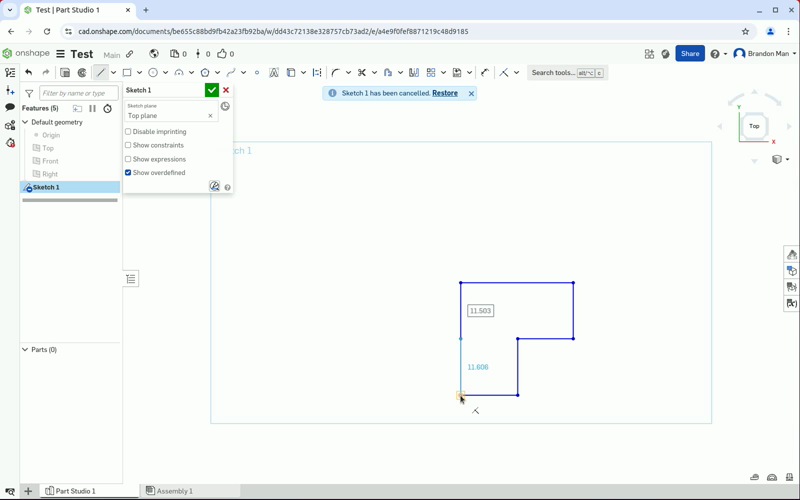
mouse_move(475, 384)
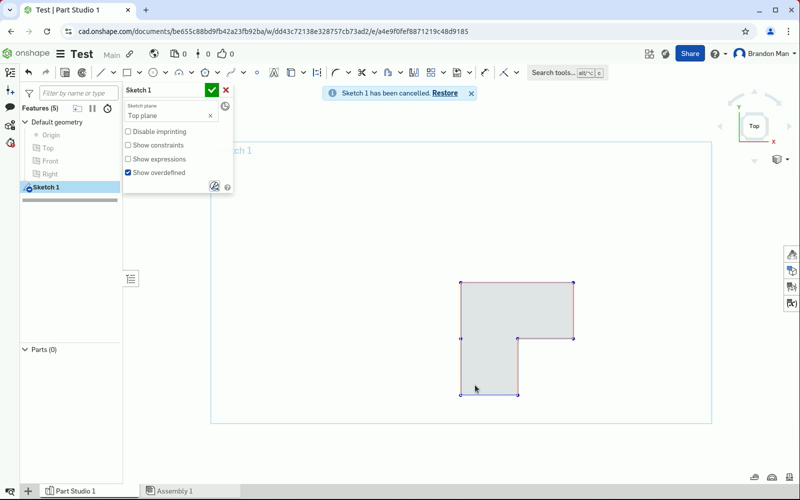
click(475, 384)
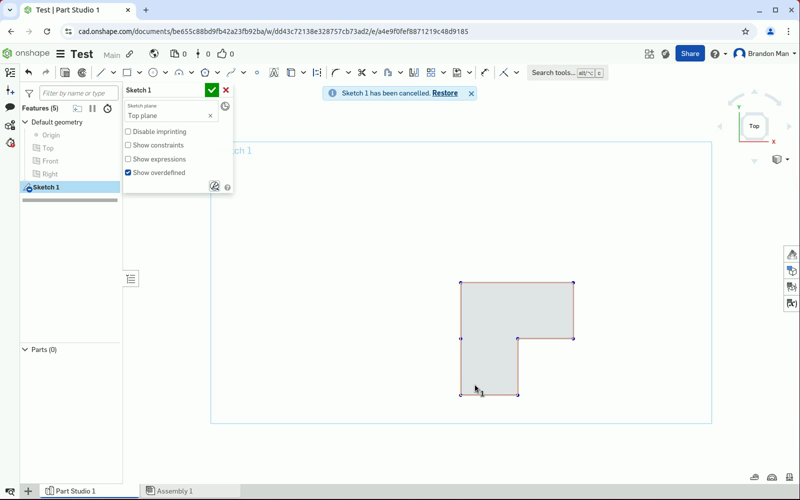
mouse_move(73, 352)
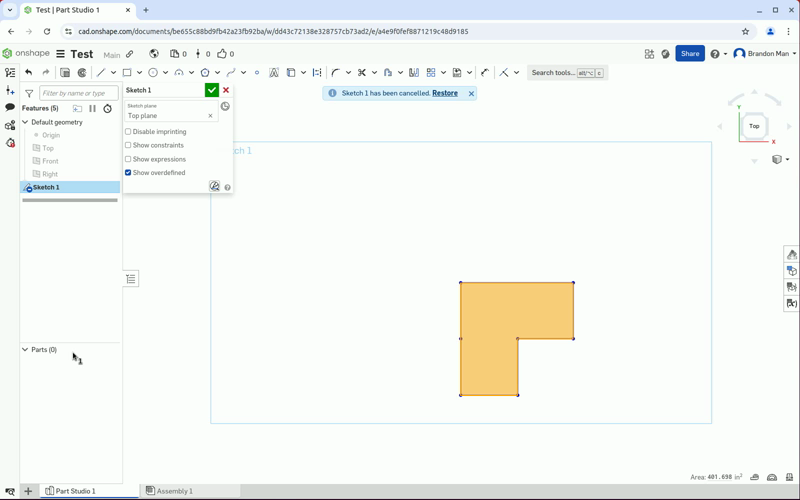
key(shift+y)
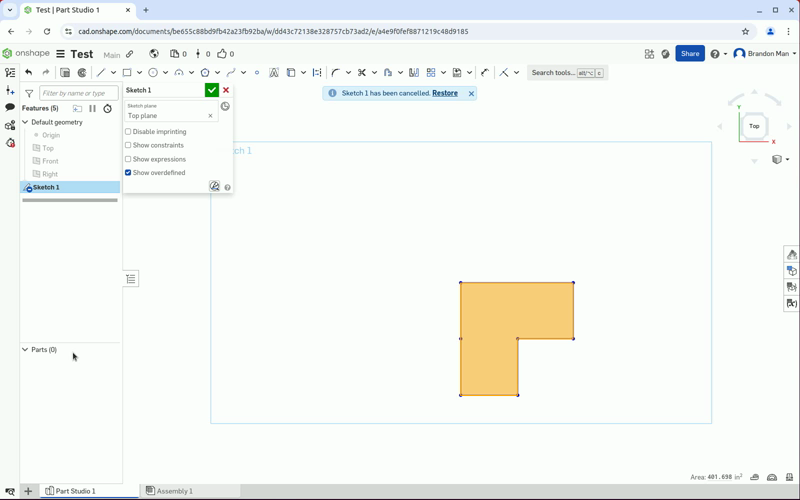
key(shift+e)
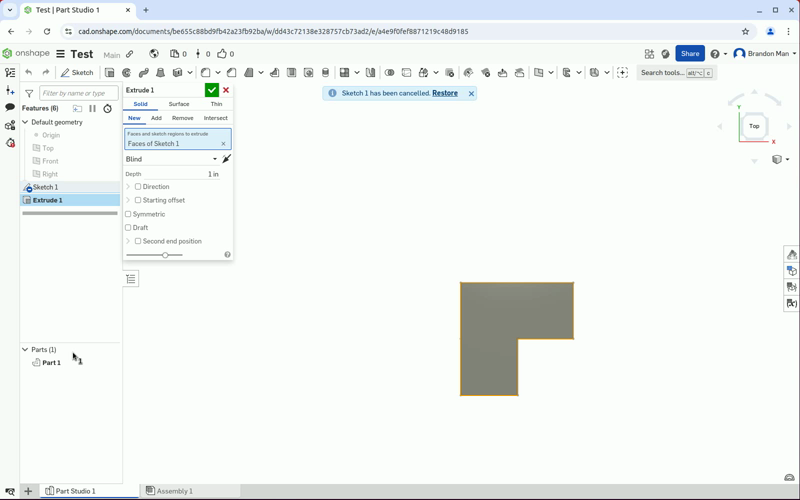
mouse_move(143, 106)
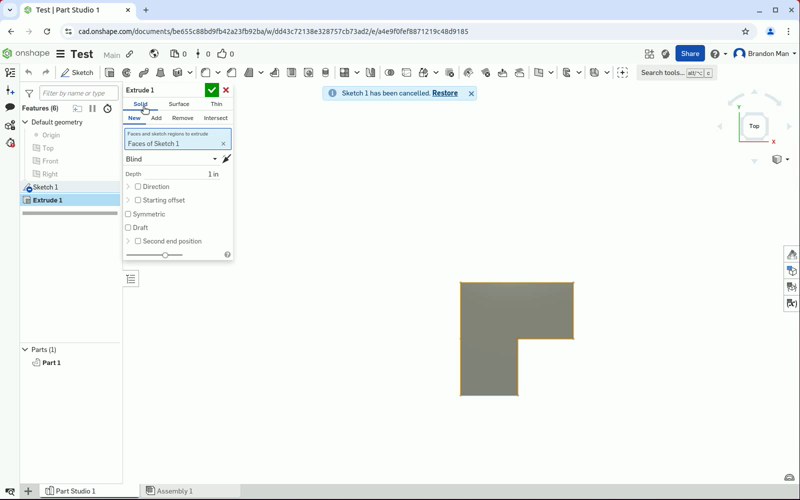
click(143, 106)
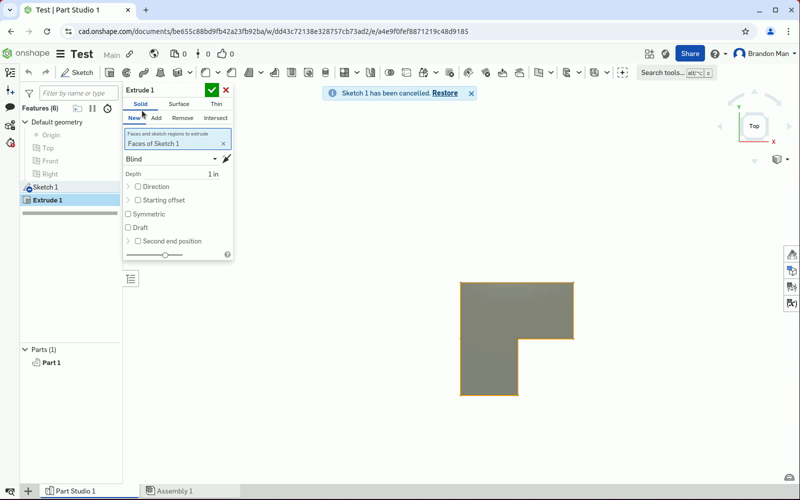
mouse_move(137, 120)
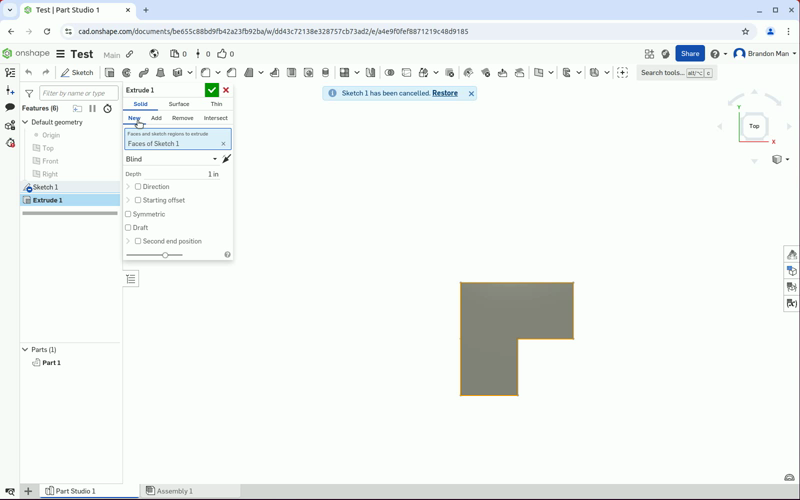
click(137, 120)
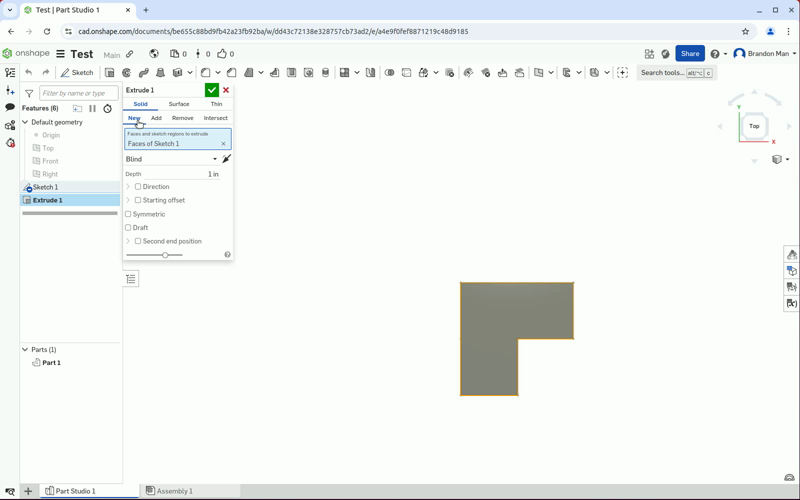
key(tab, 4)
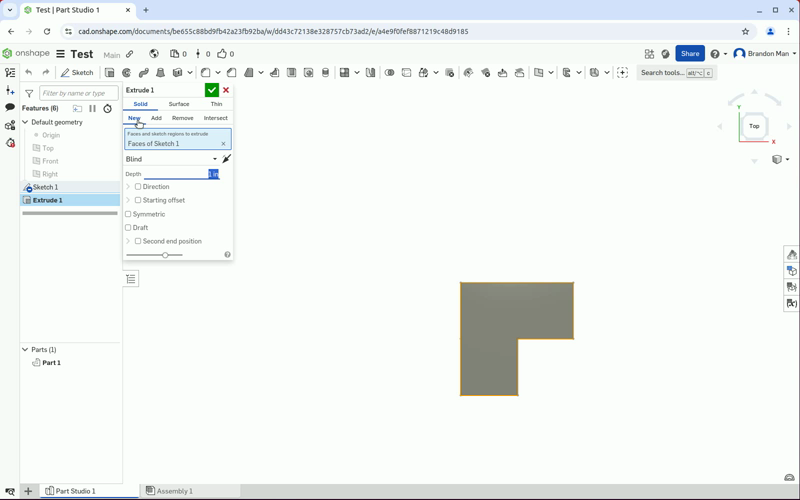
text(11.554)
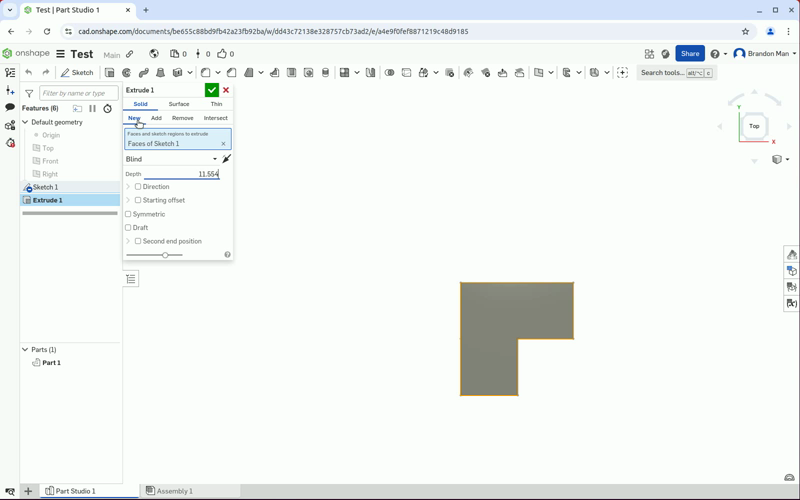
key(enter)
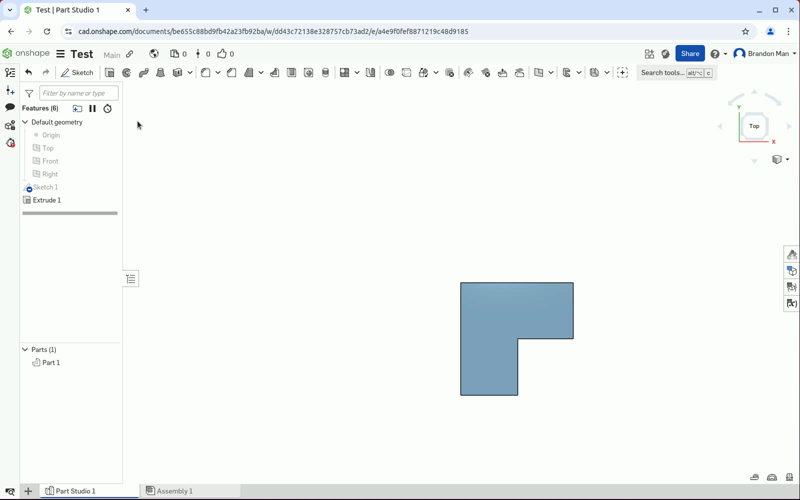
key(shift+h)
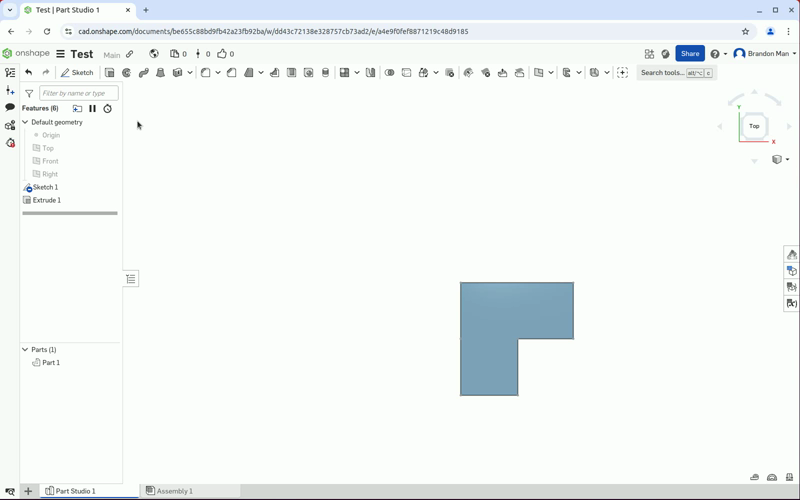
key(shift+h)
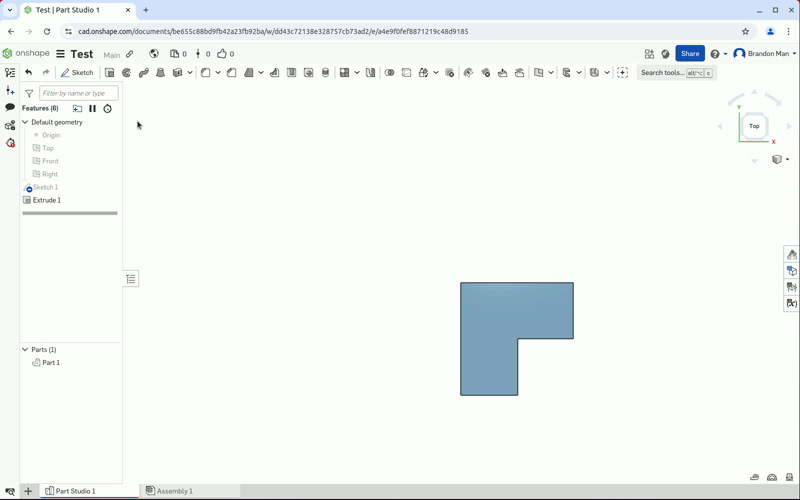
mouse_move(73, 189)
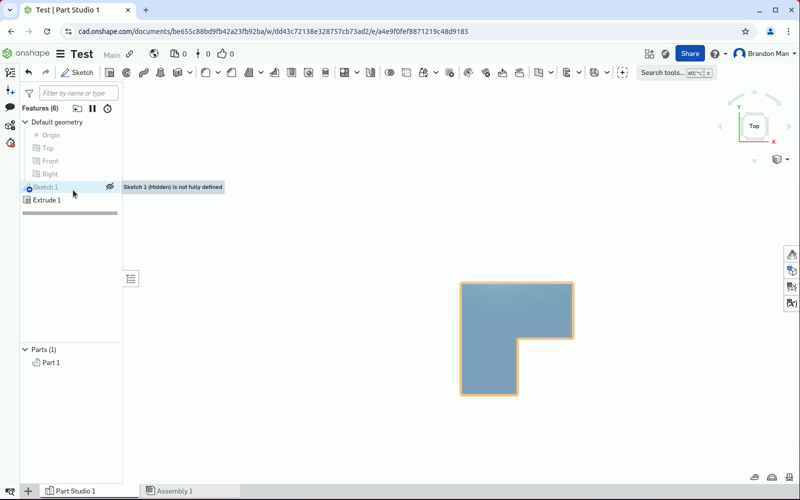
click(73, 189)
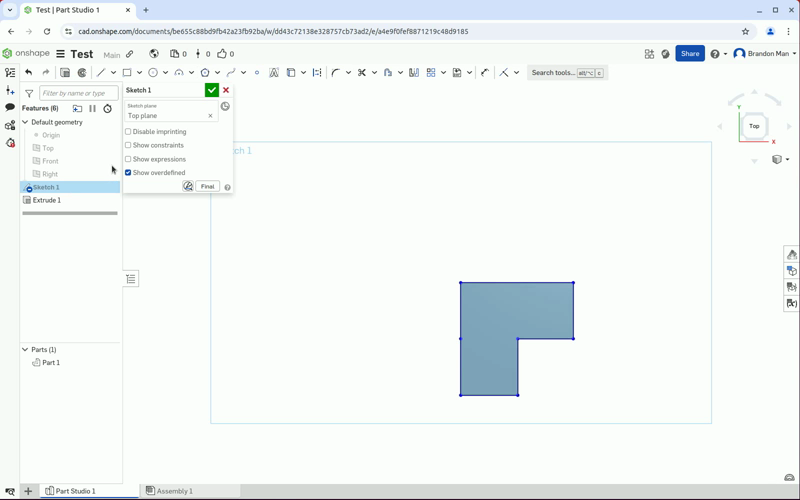
mouse_move(229, 92)
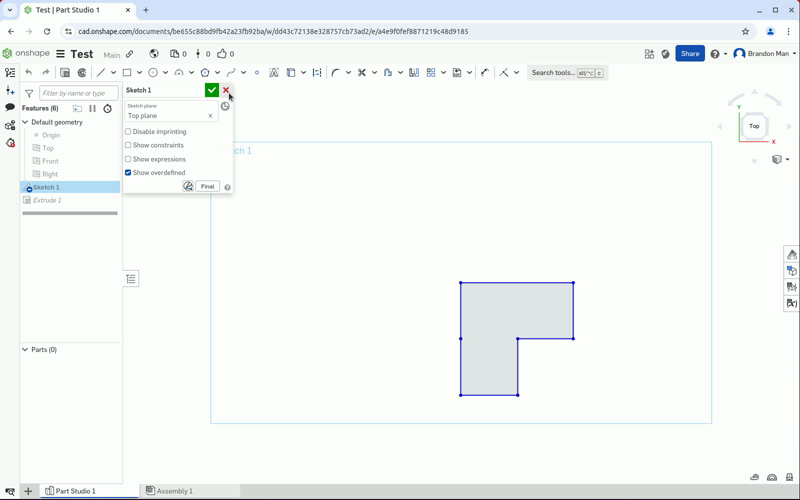
click(229, 92)
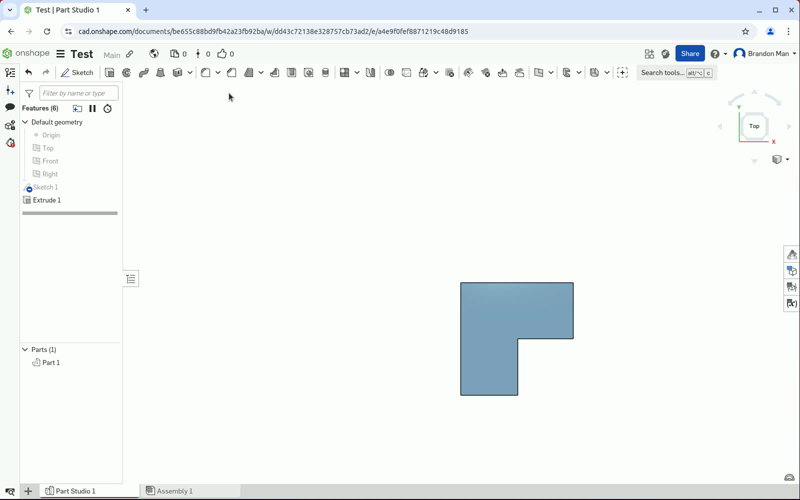
mouse_move(541, 75)
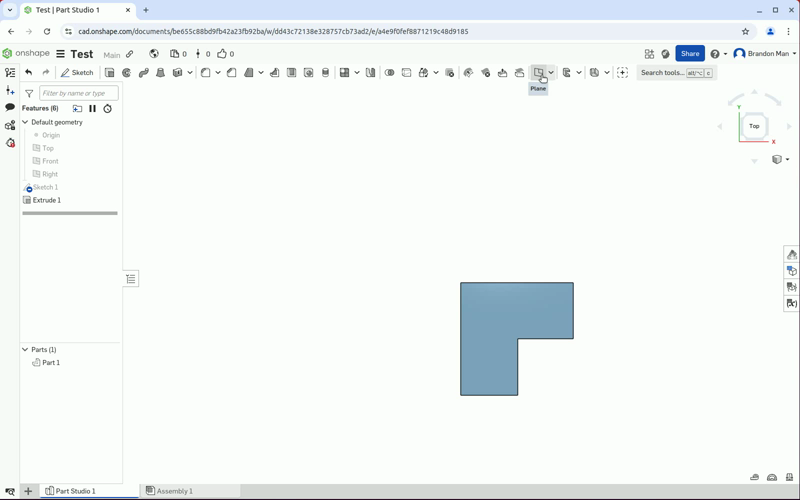
click(541, 75)
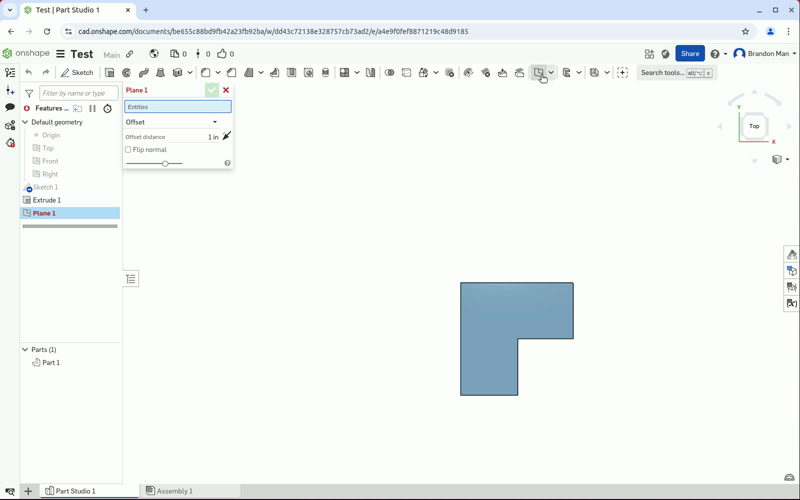
mouse_move(73, 150)
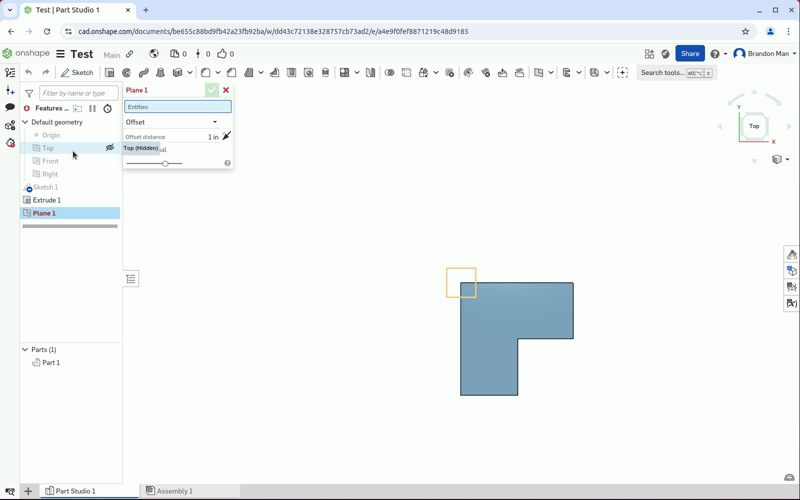
click(73, 150)
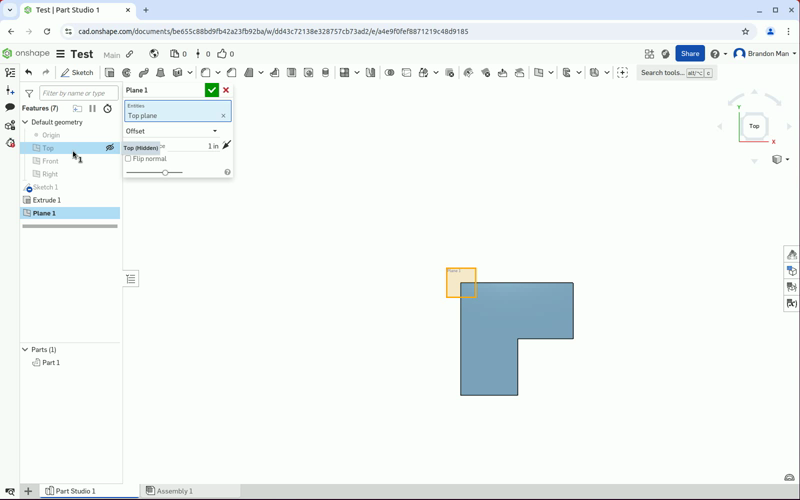
key(tab, 2)
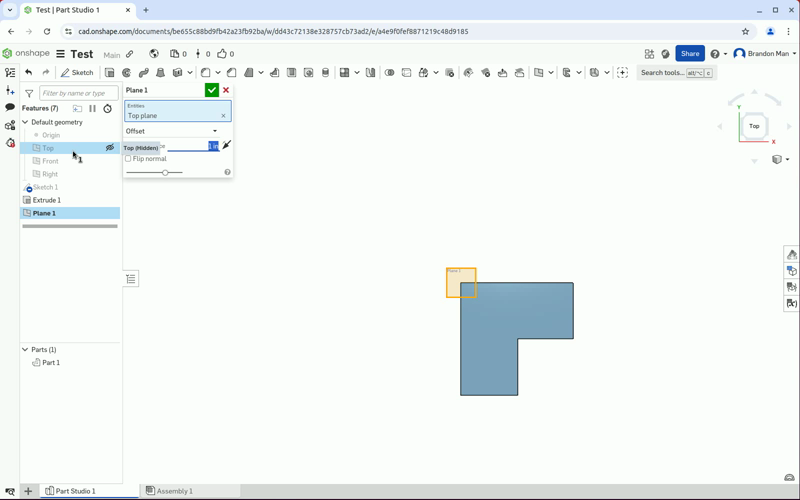
text(11.554)
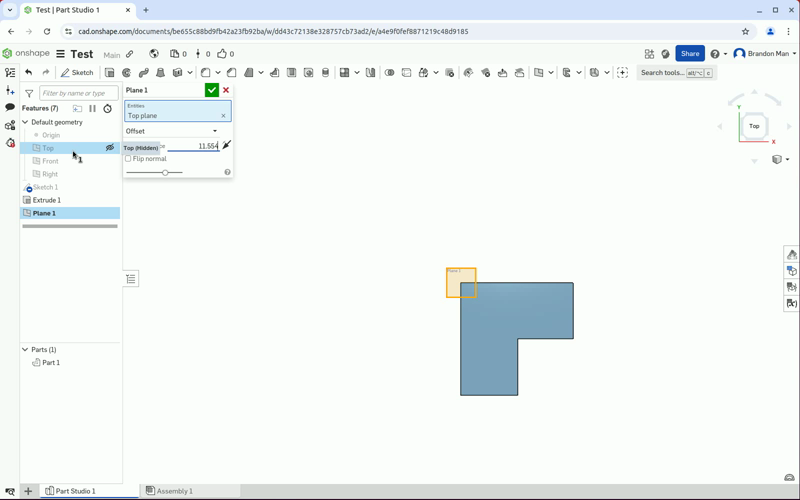
key(enter, 2)
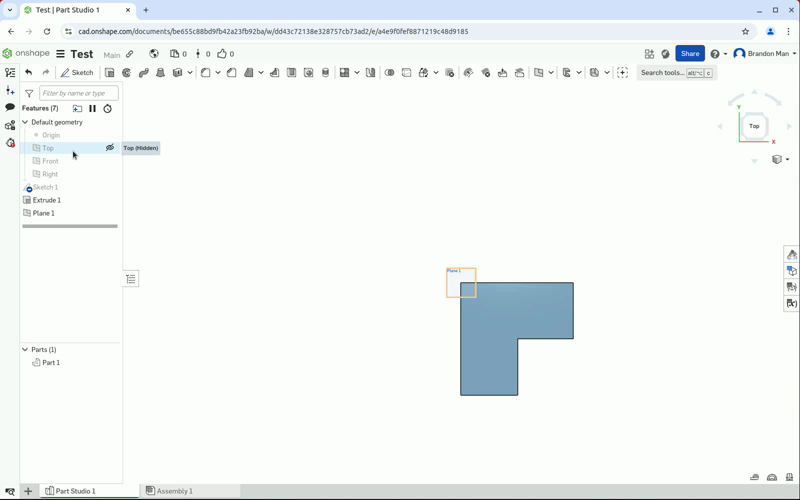
key(shift+s)
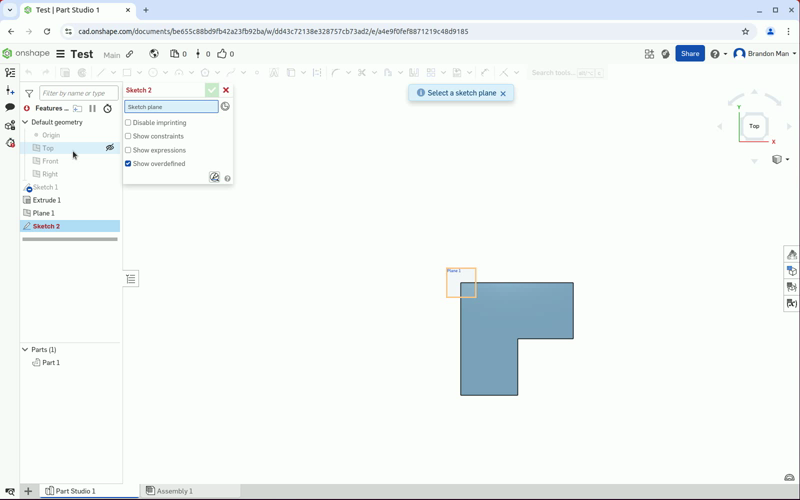
mouse_move(73, 215)
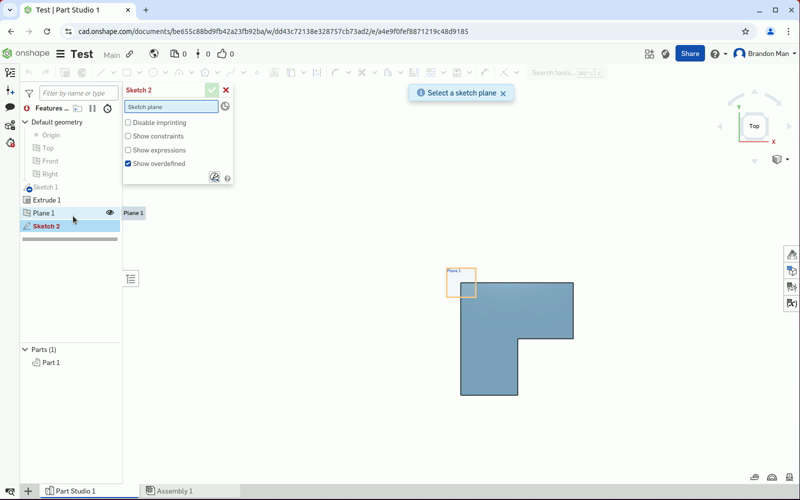
click(73, 215)
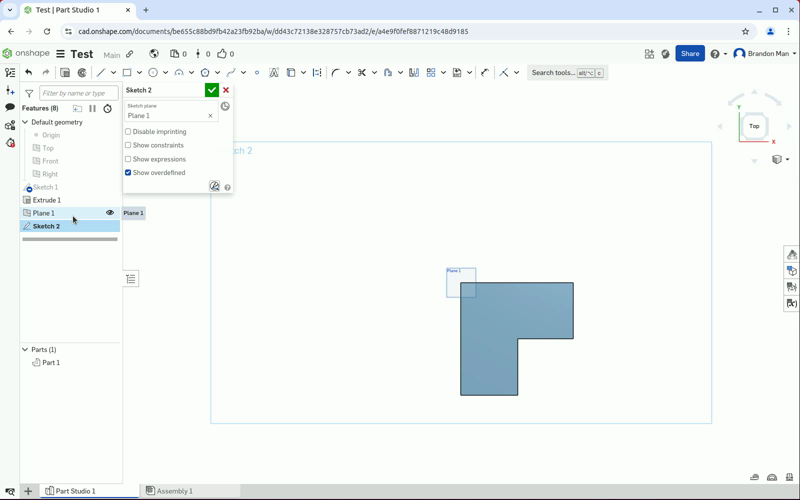
mouse_move(73, 352)
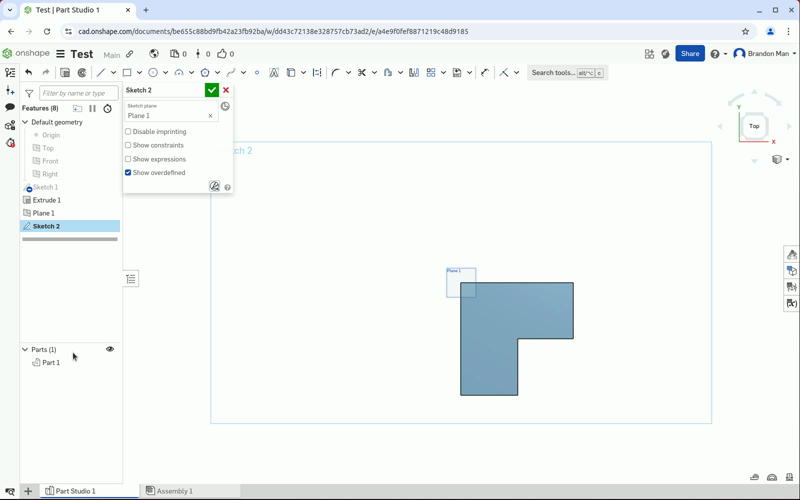
key(y)
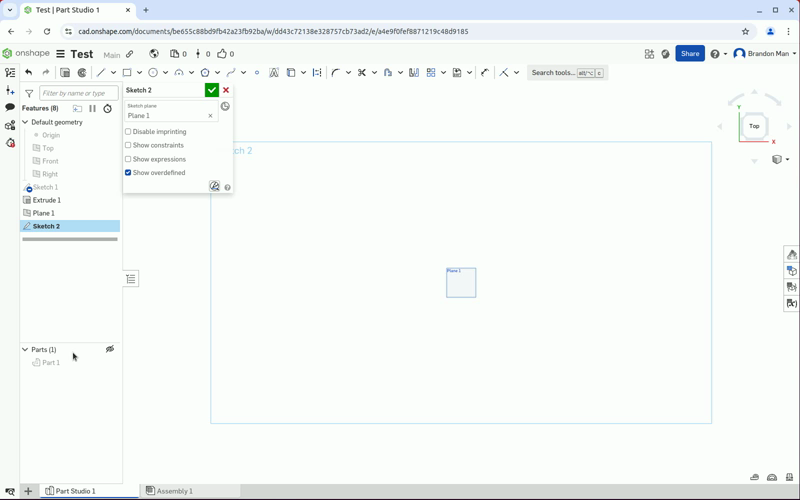
key(l)
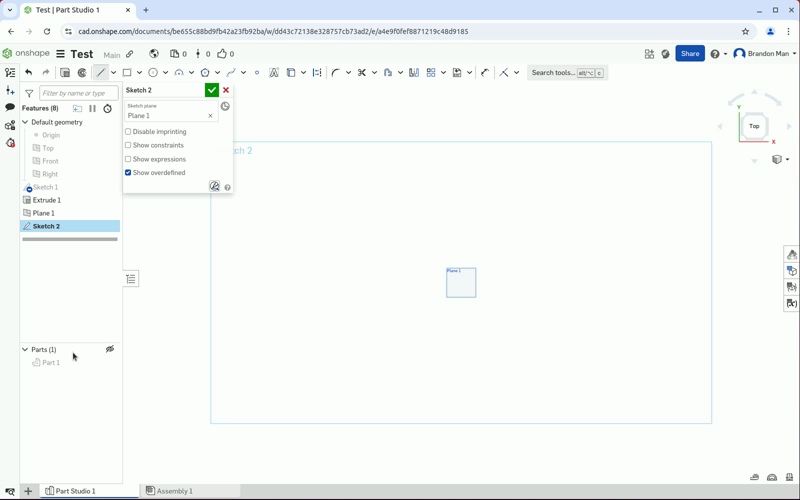
key_down(shift)
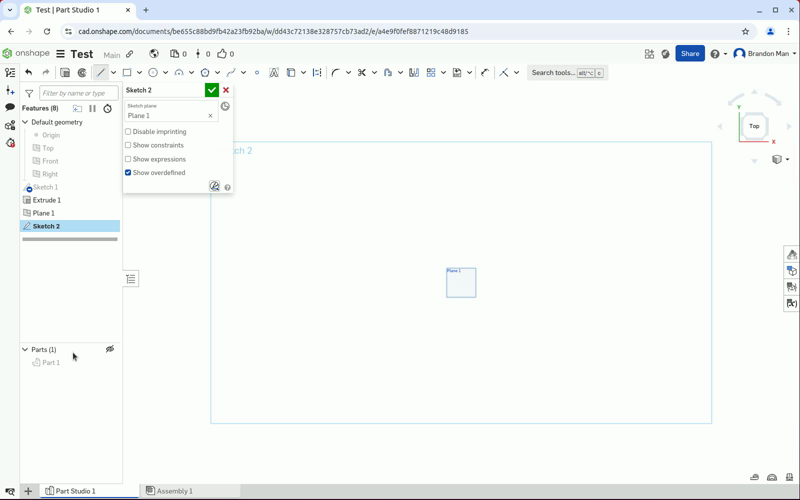
mouse_move(460, 339)
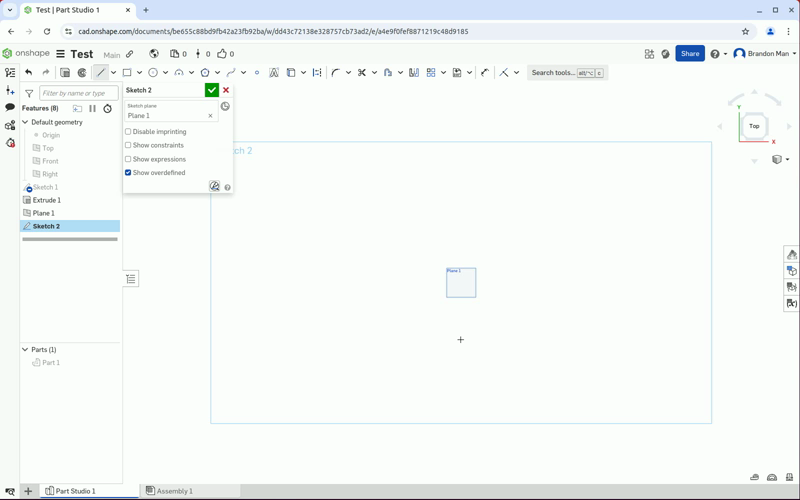
click(460, 339)
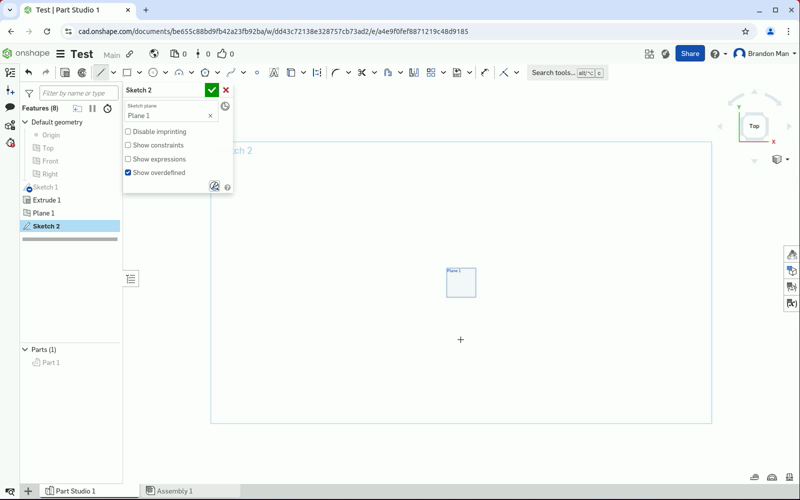
key_up(shift)
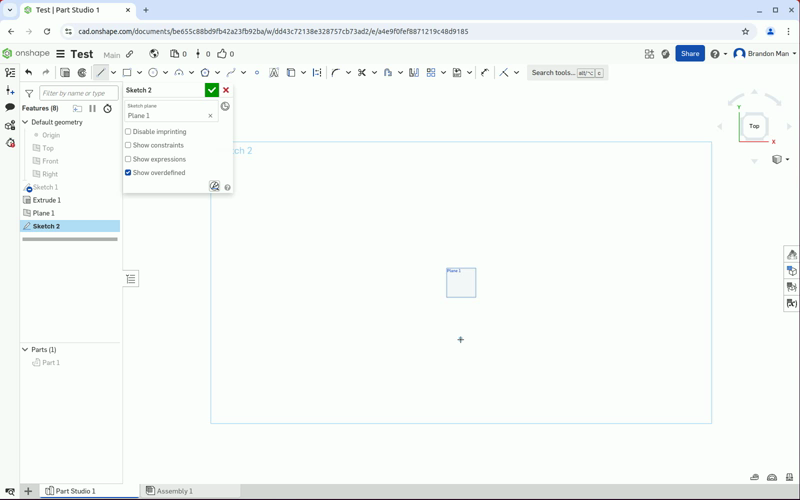
key_down(shift)
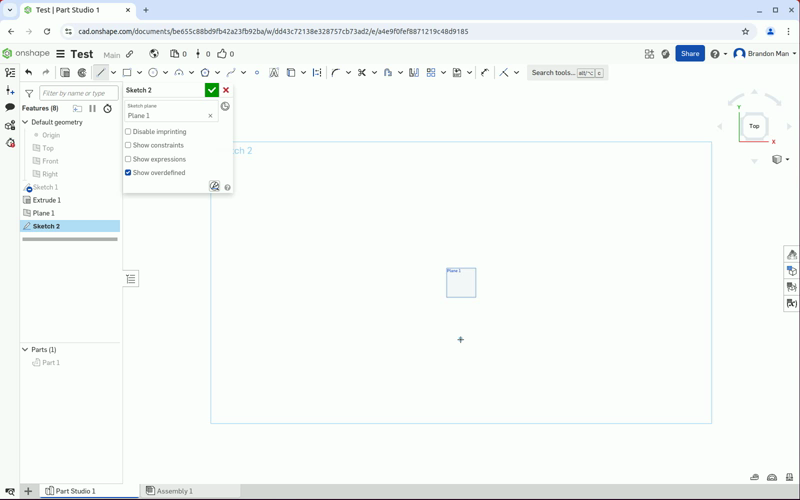
mouse_move(490, 339)
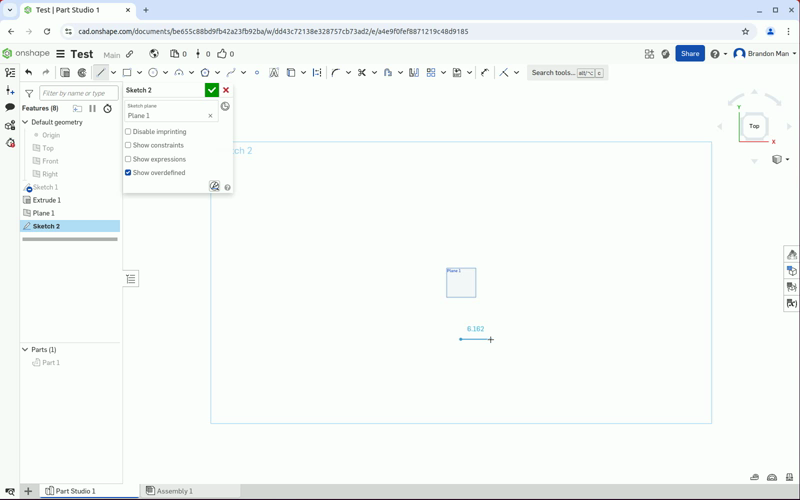
mouse_move(517, 339)
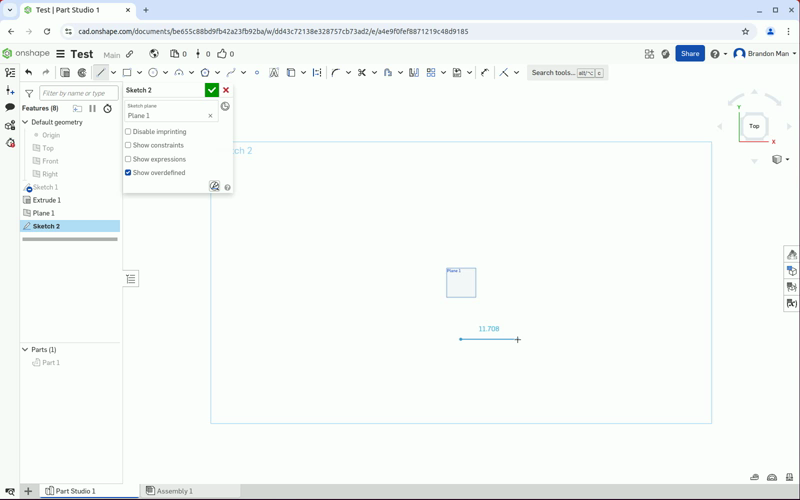
click(517, 339)
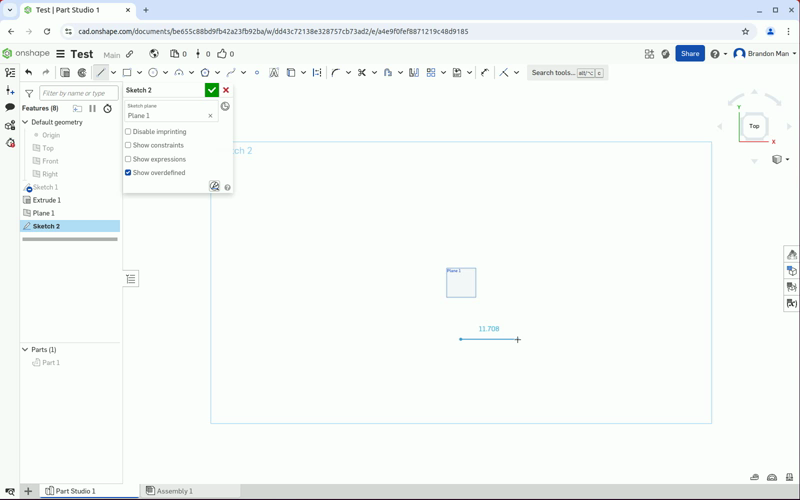
key_up(shift)
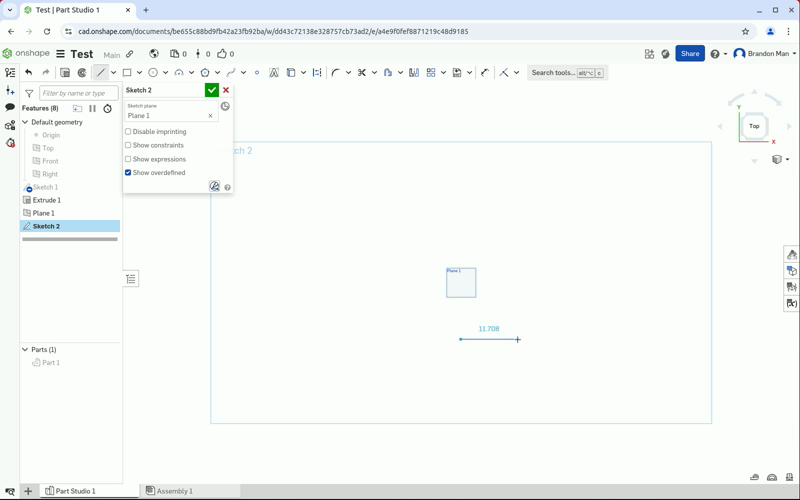
key_down(shift)
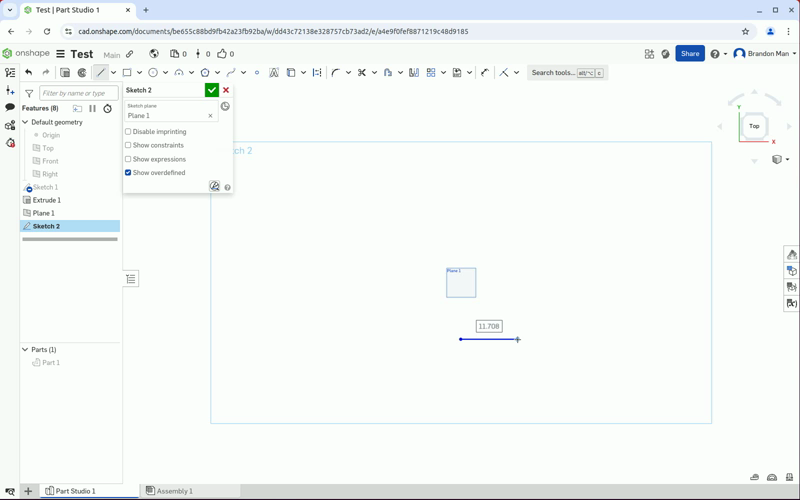
mouse_move(547, 339)
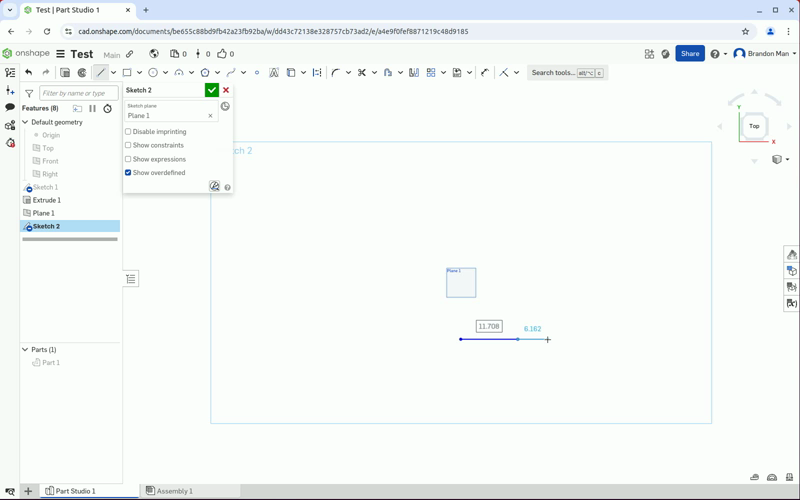
mouse_move(517, 282)
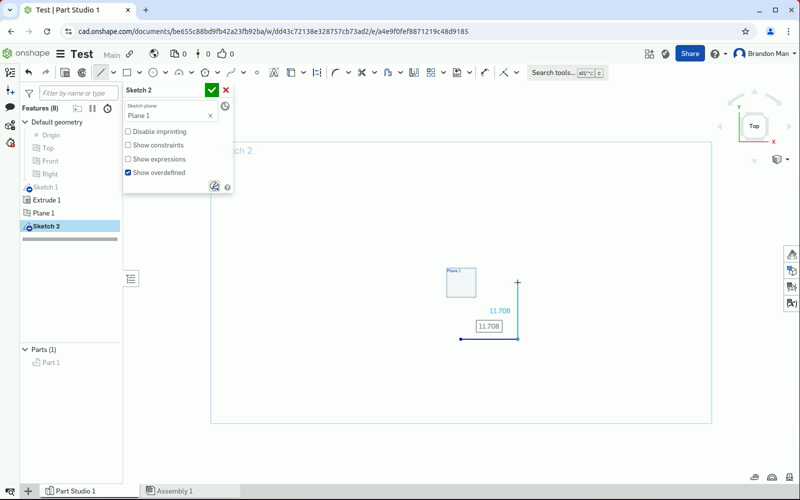
click(517, 282)
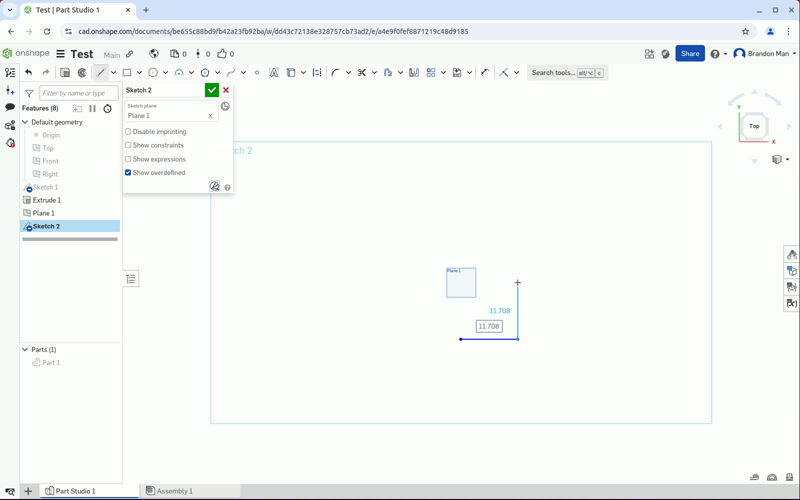
key_up(shift)
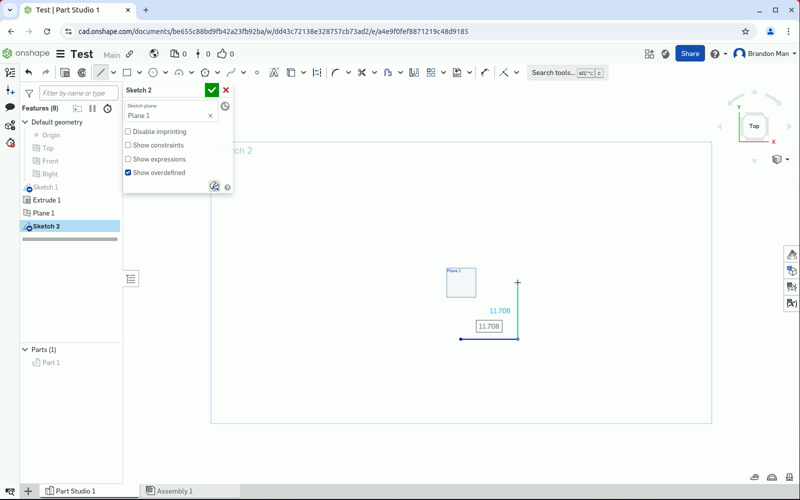
key_down(shift)
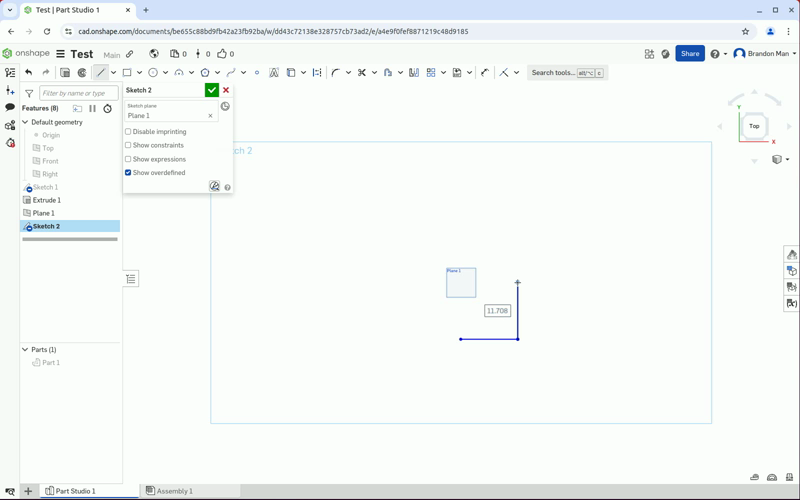
mouse_move(547, 282)
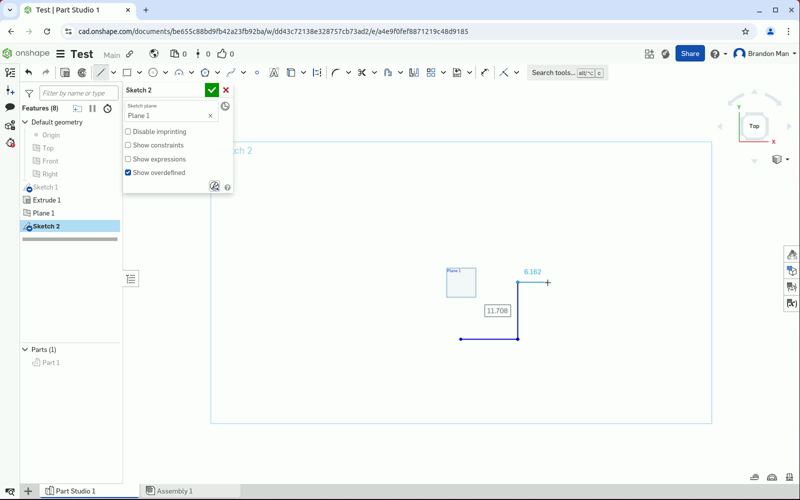
mouse_move(460, 282)
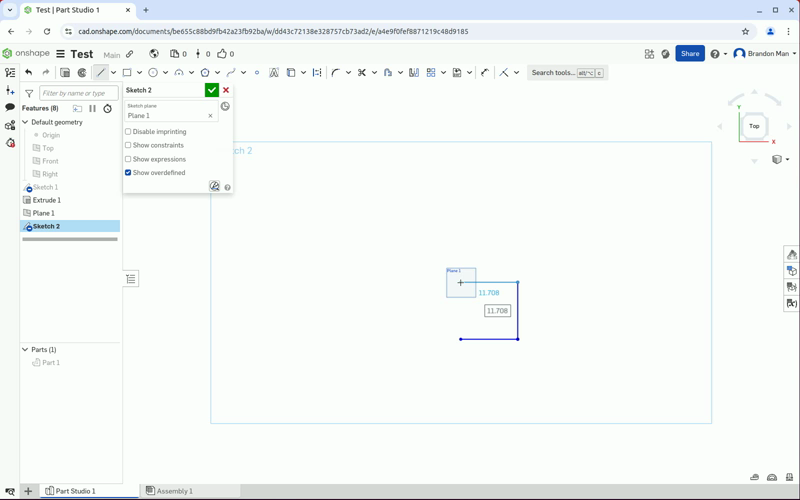
click(460, 282)
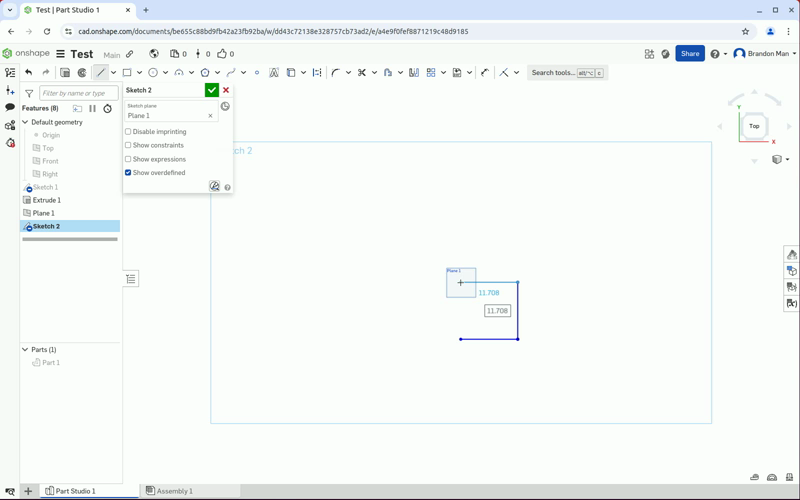
key_up(shift)
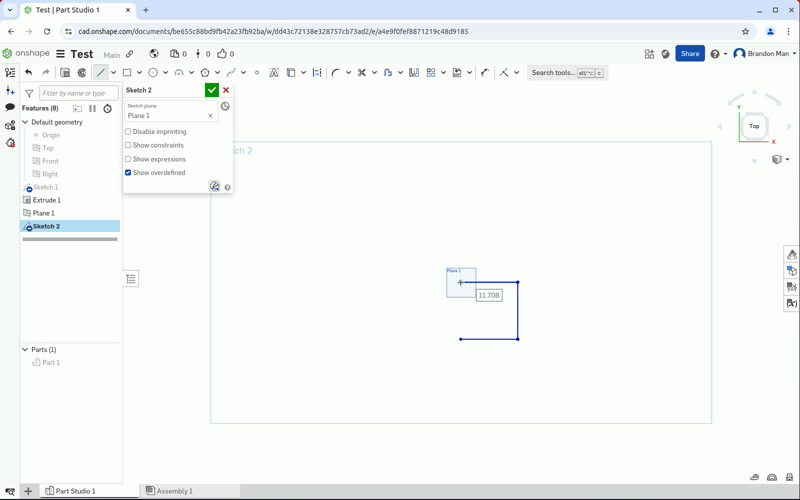
mouse_move(490, 282)
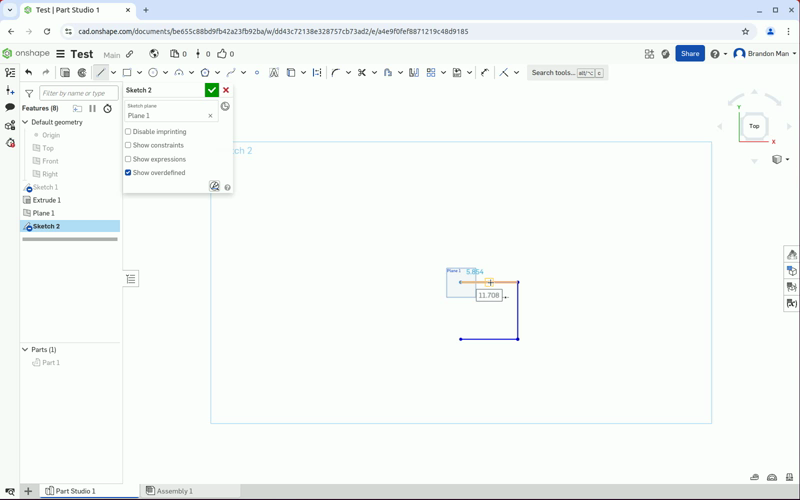
key_down(shift)
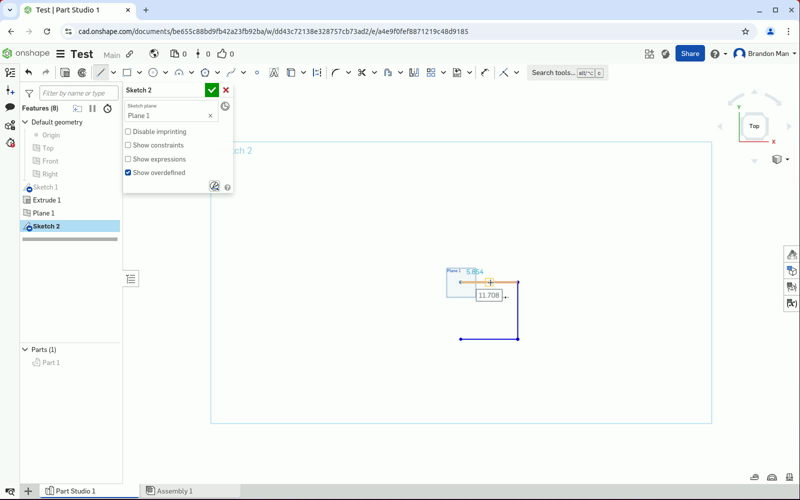
mouse_move(460, 339)
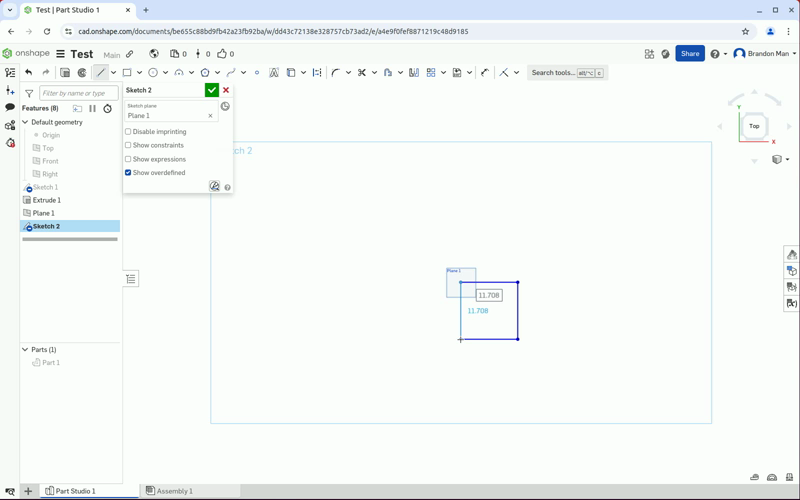
key_up(shift)
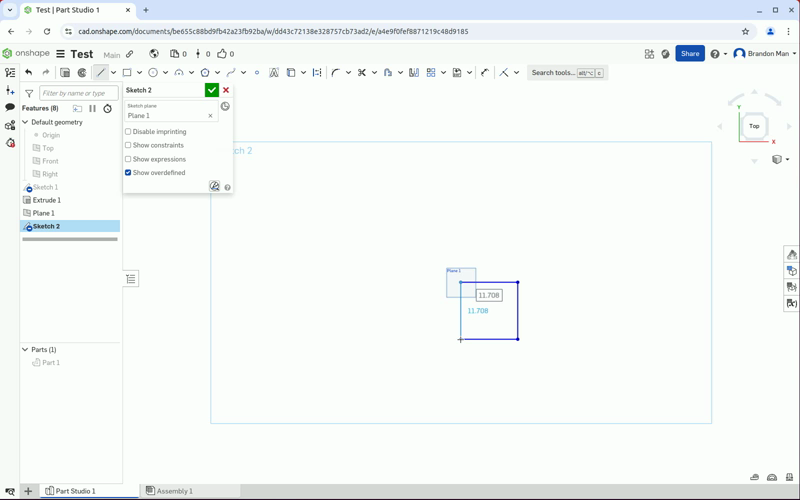
click(460, 339)
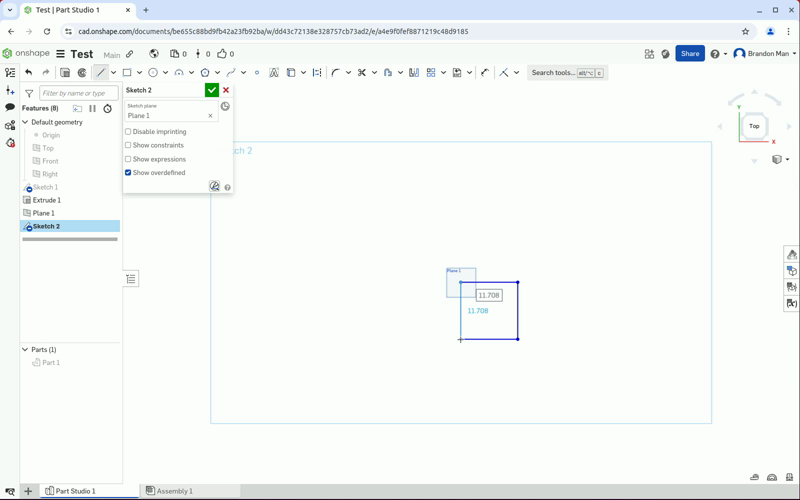
key(esc)
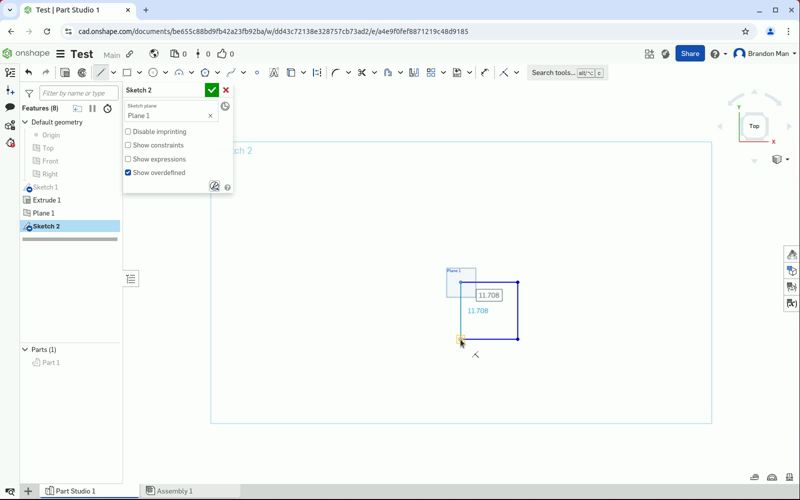
mouse_move(476, 312)
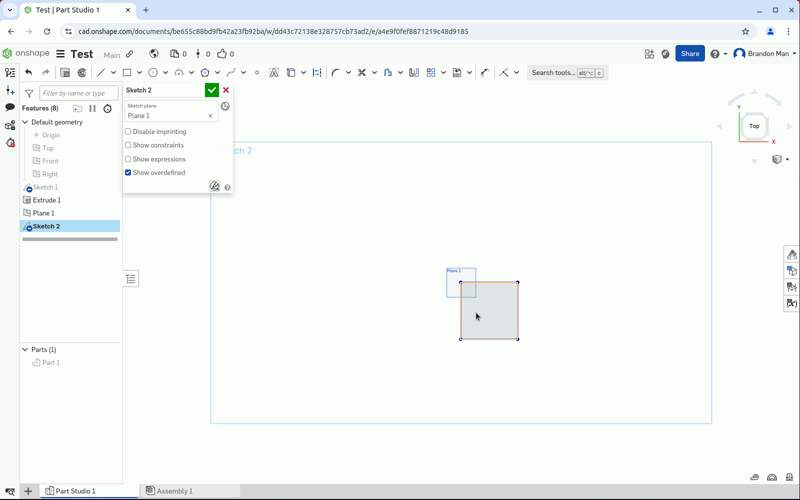
click(476, 312)
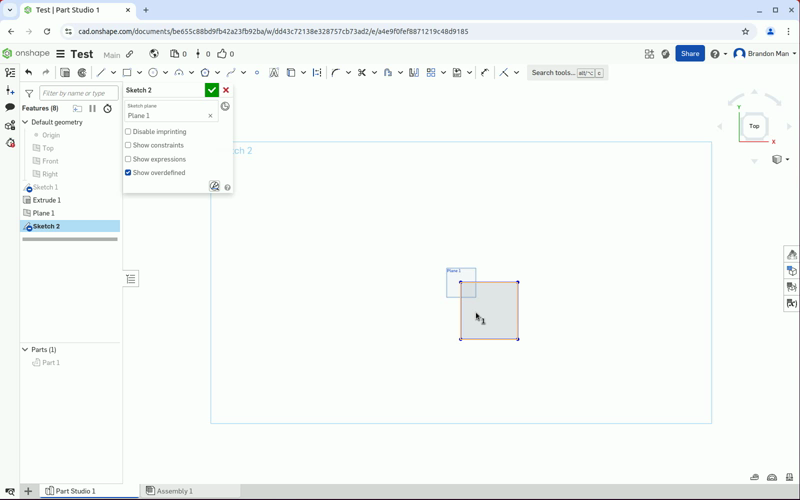
mouse_move(73, 352)
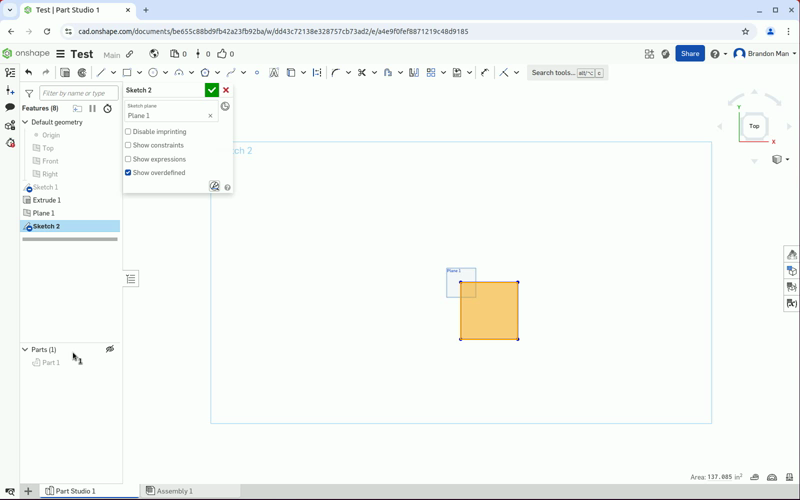
key(shift+y)
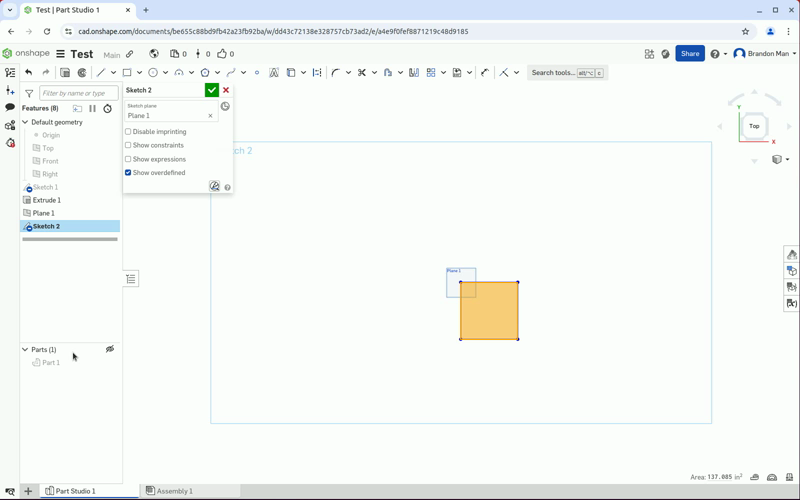
key(shift+e)
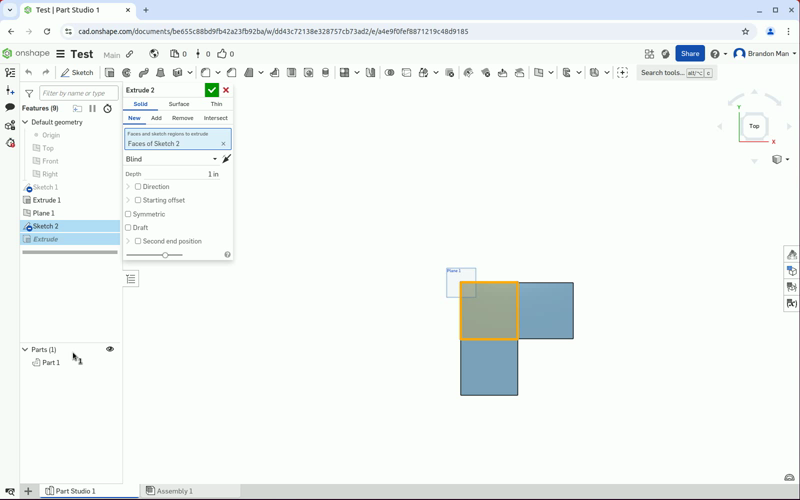
mouse_move(143, 106)
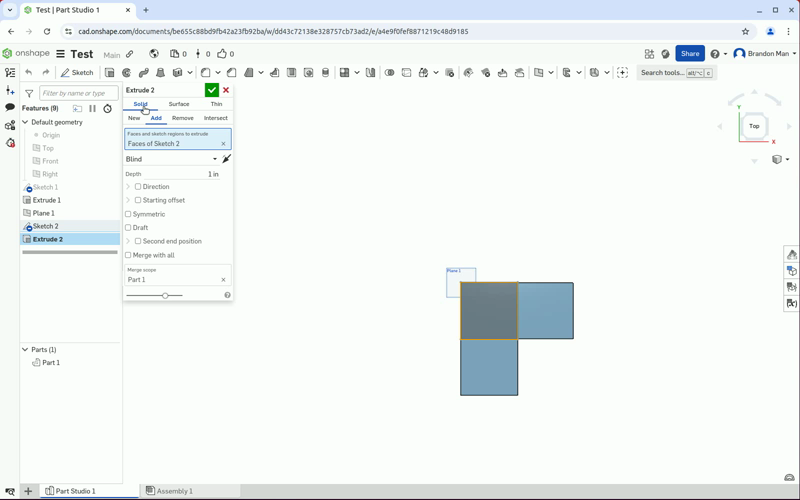
click(143, 106)
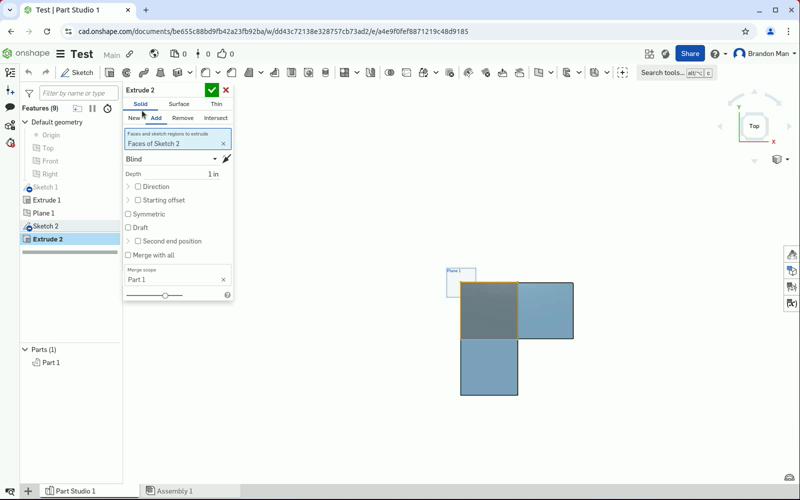
mouse_move(137, 120)
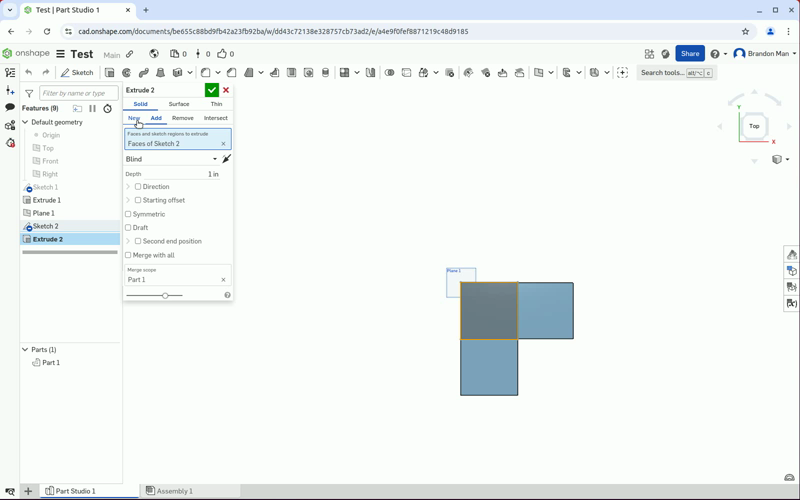
click(137, 120)
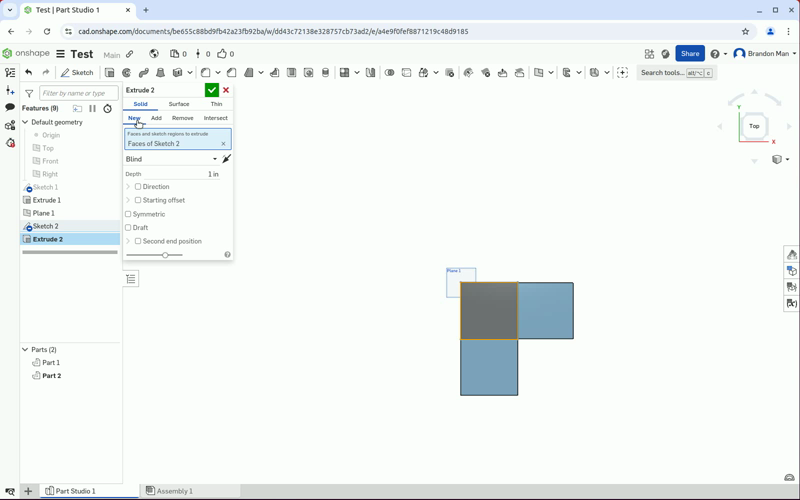
key(tab, 4)
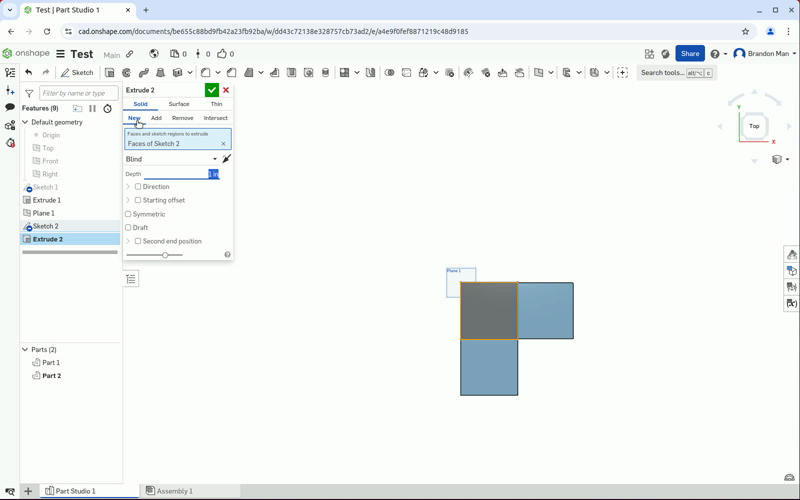
text(11.554)
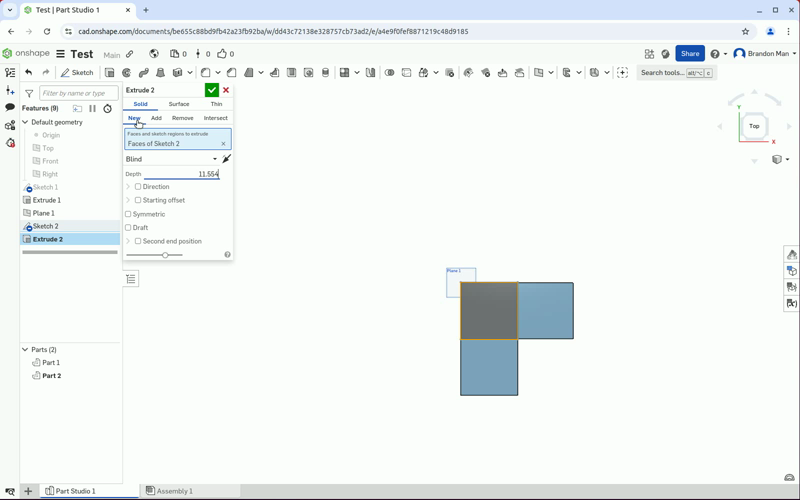
key(enter)
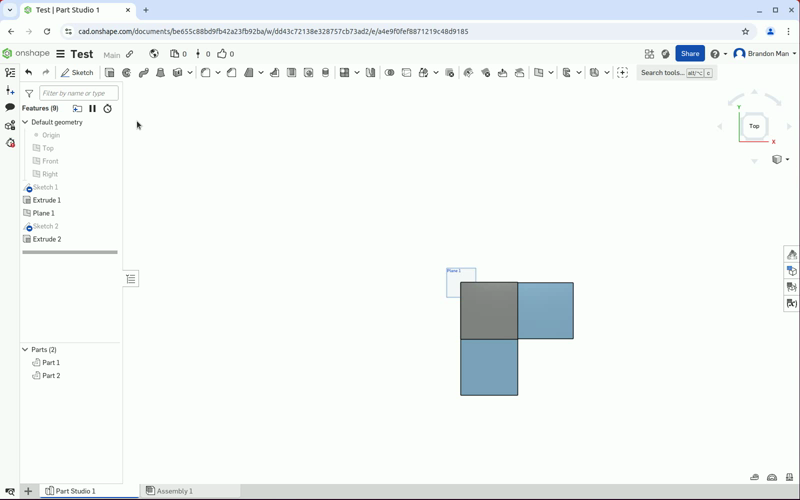
key(shift+h)
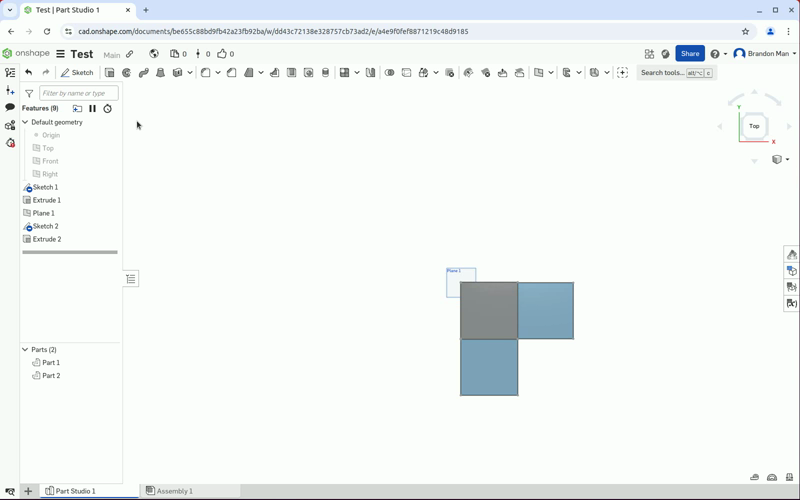
key(shift+h)
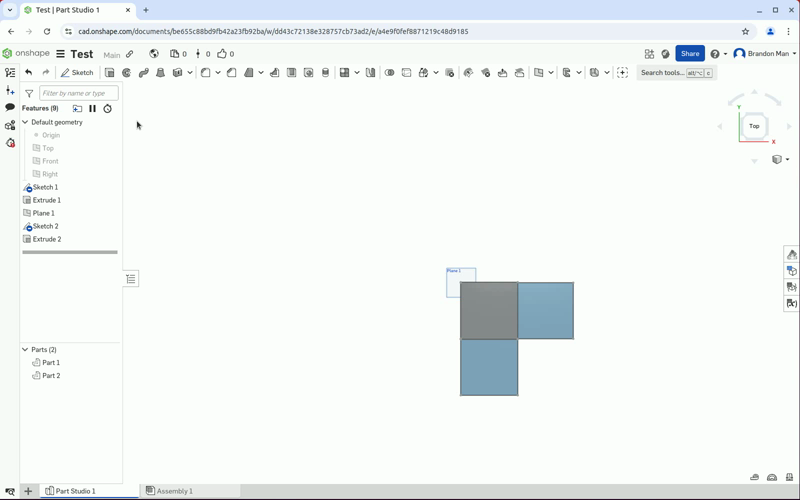
key(shift+7)
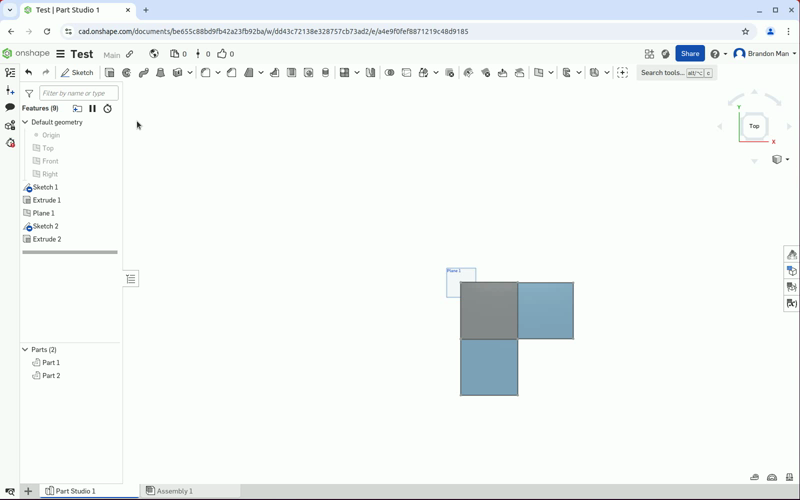
key(up, 3)
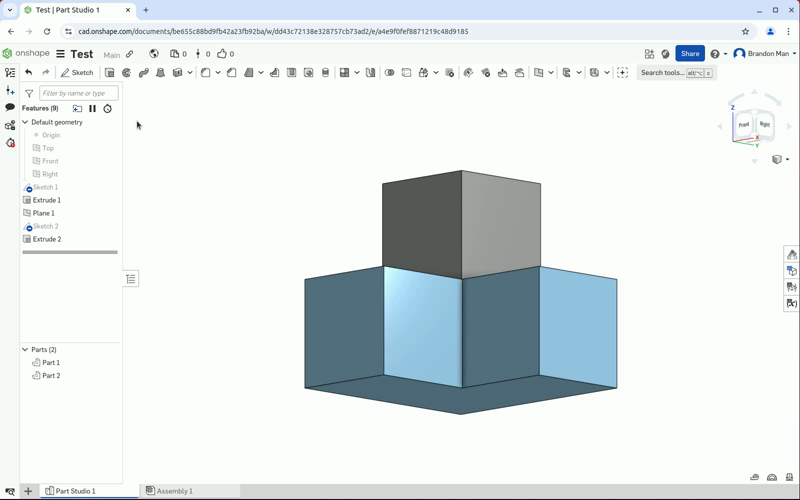
key(left, 3)
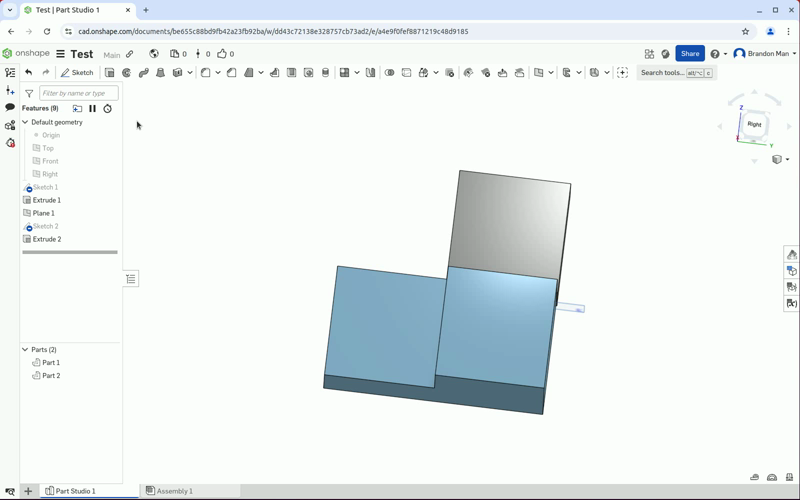
key(right, 3)
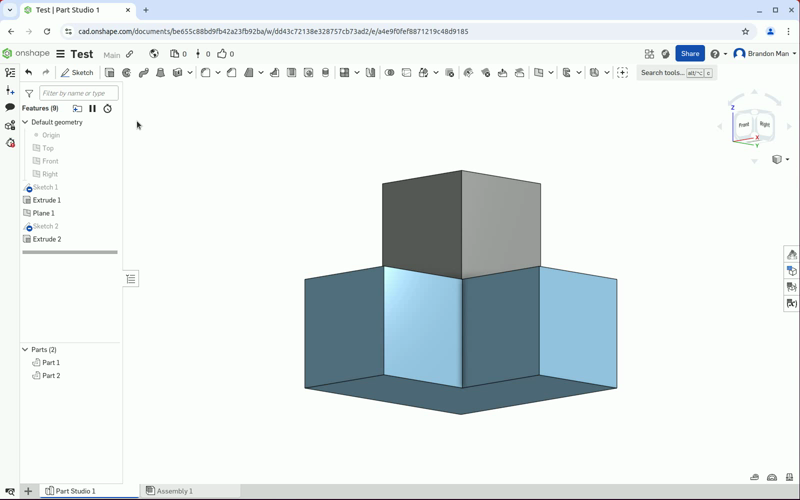
key(down, 3)
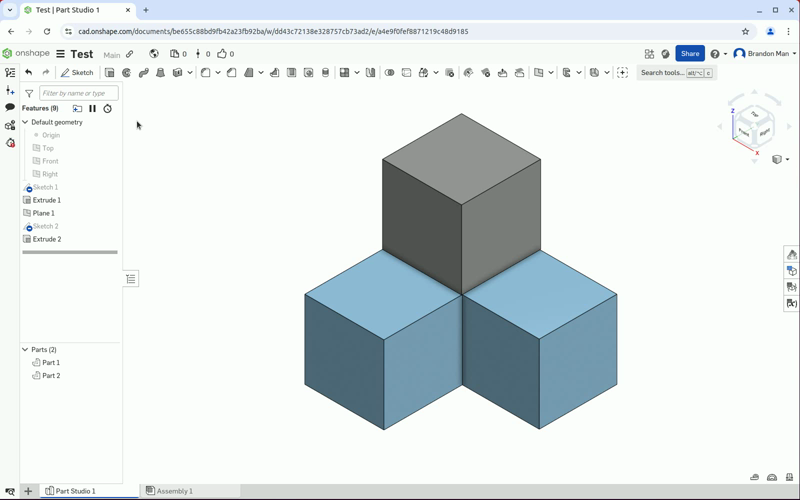
mouse_move(73, 189)
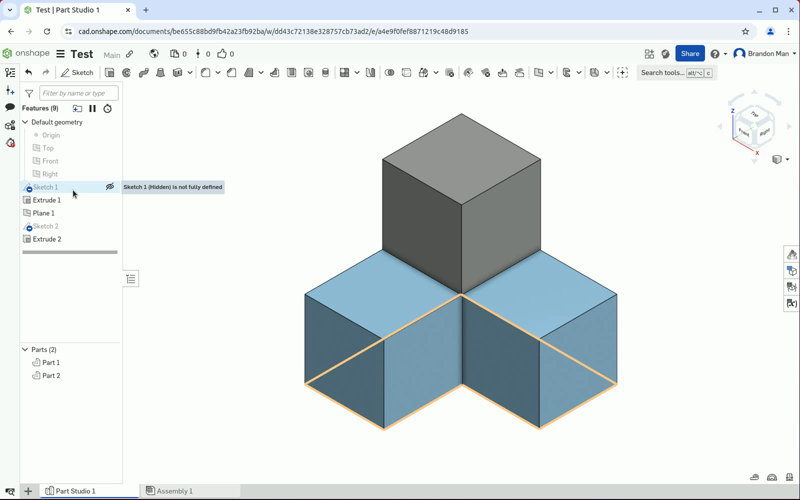
click(73, 189)